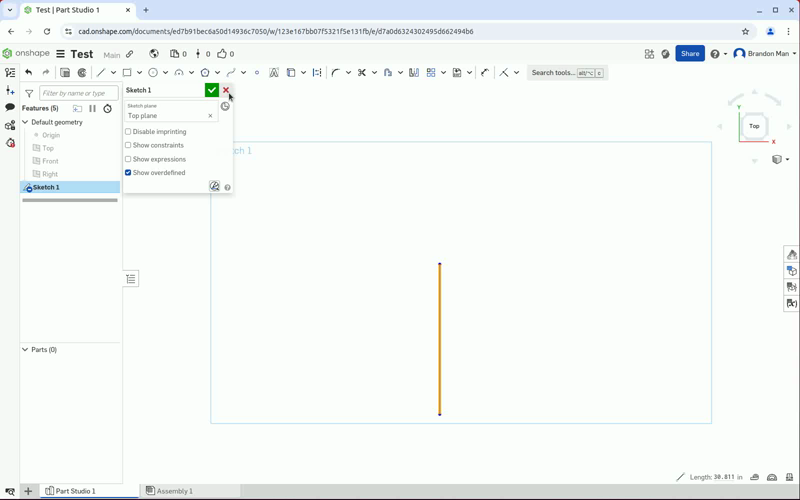
key(shift+h)
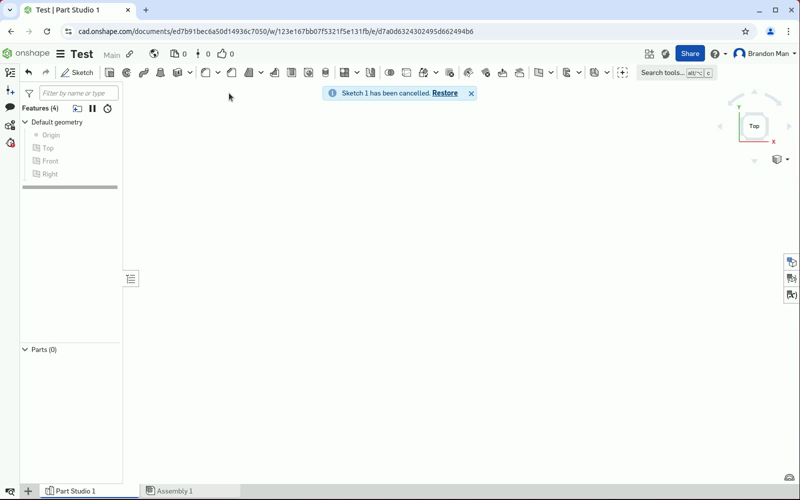
mouse_move(73, 352)
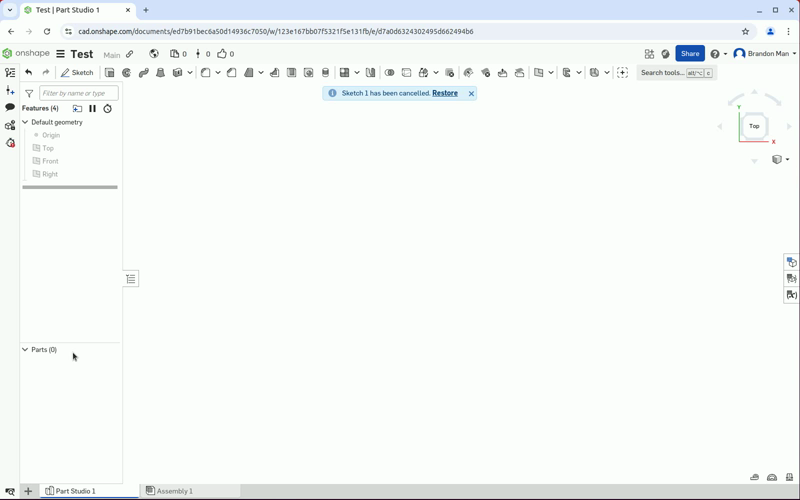
key(y)
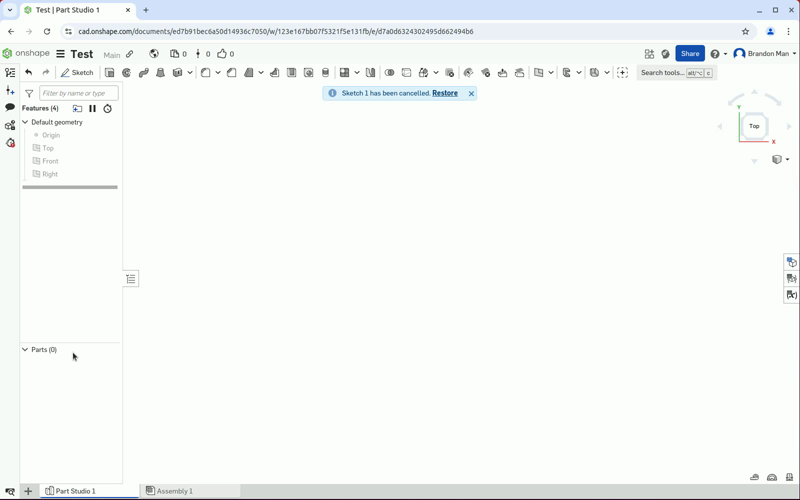
key(shift+p)
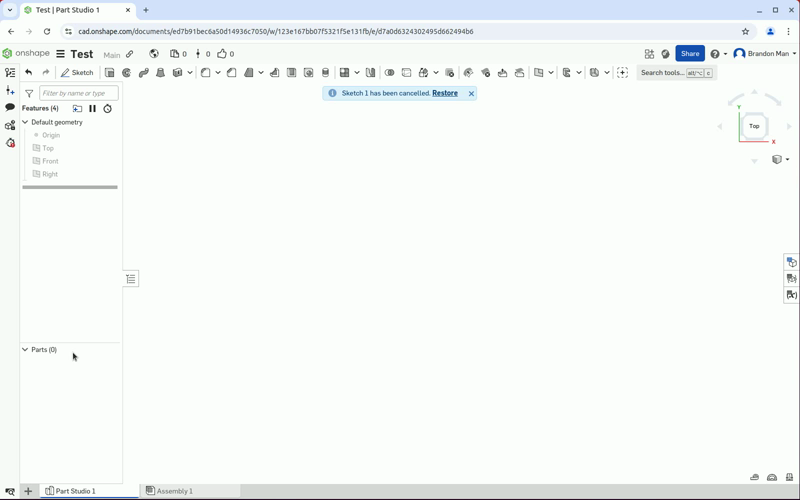
key(space)
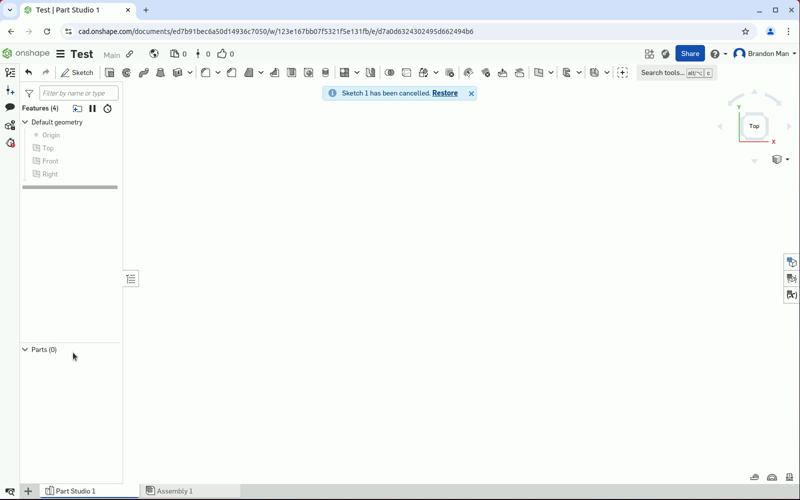
key_down(shift)
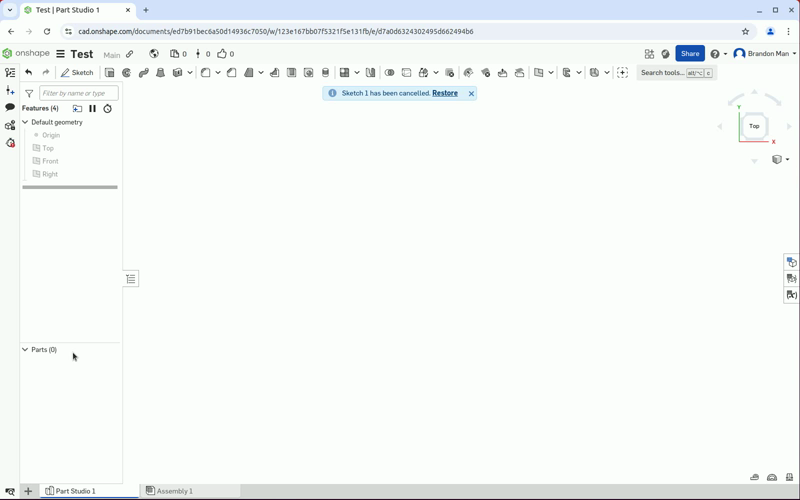
key(up)
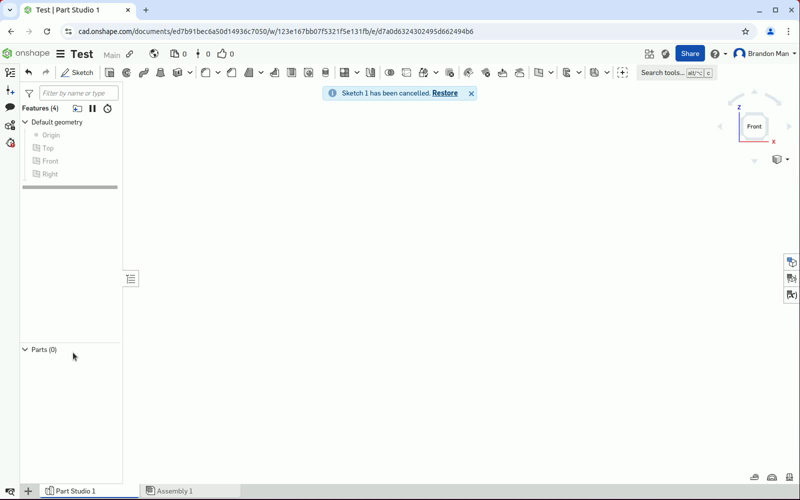
key_up(shift)
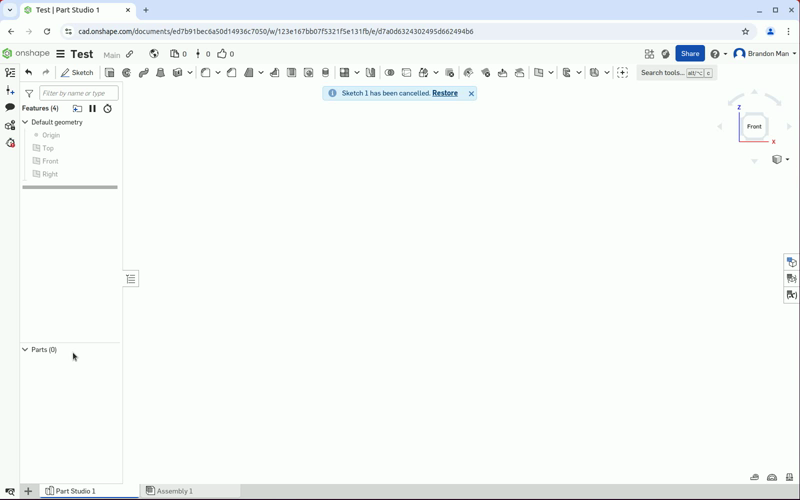
mouse_move(73, 352)
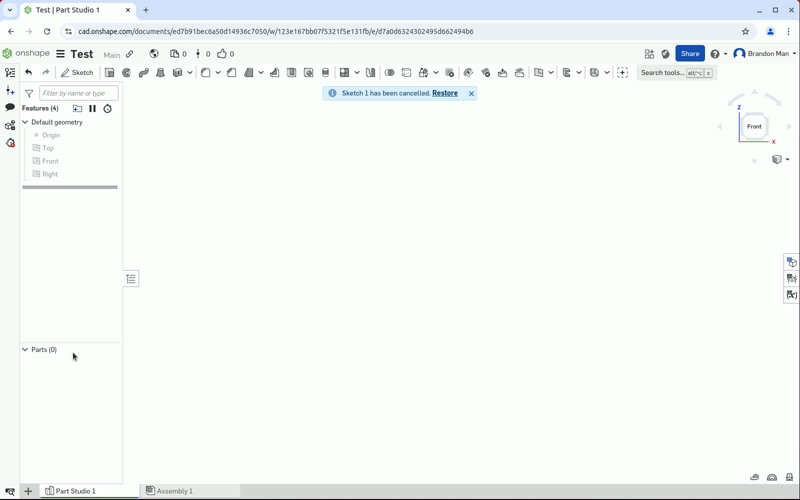
key(shift+y)
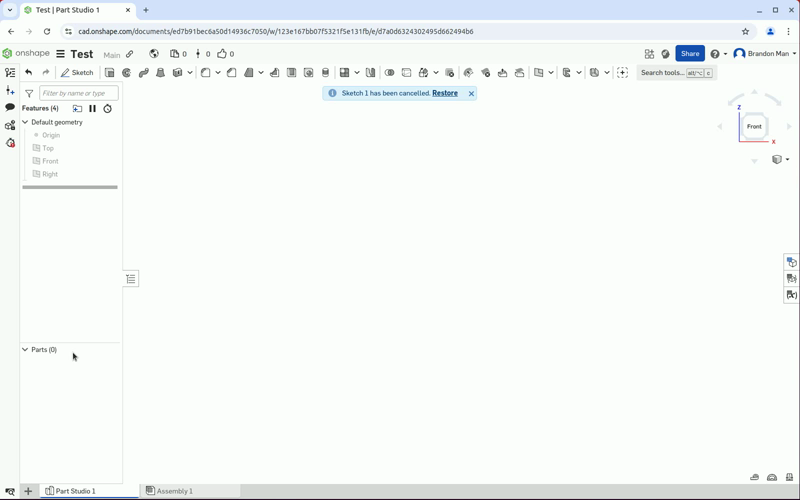
key(shift+s)
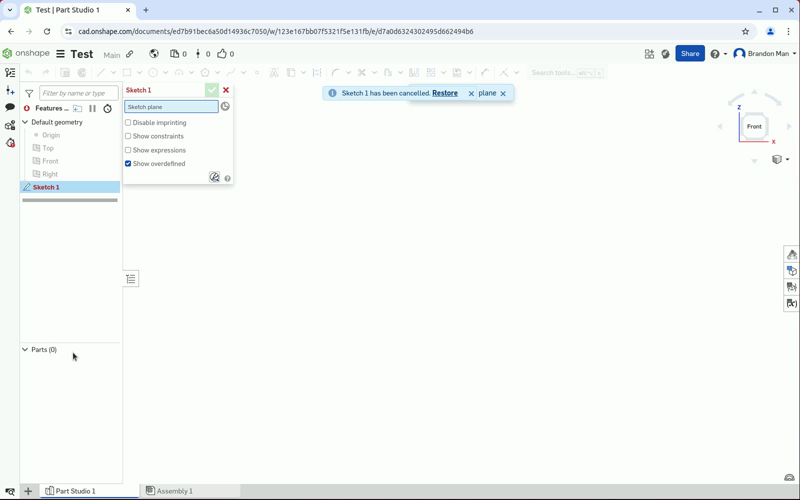
mouse_move(73, 163)
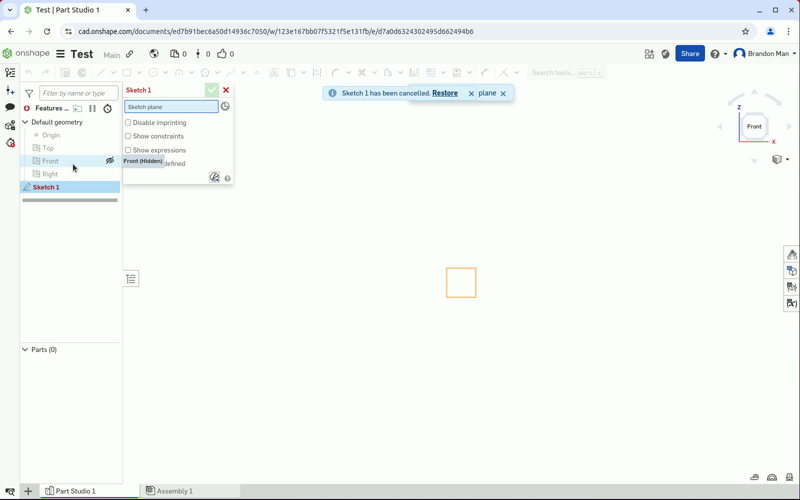
click(73, 163)
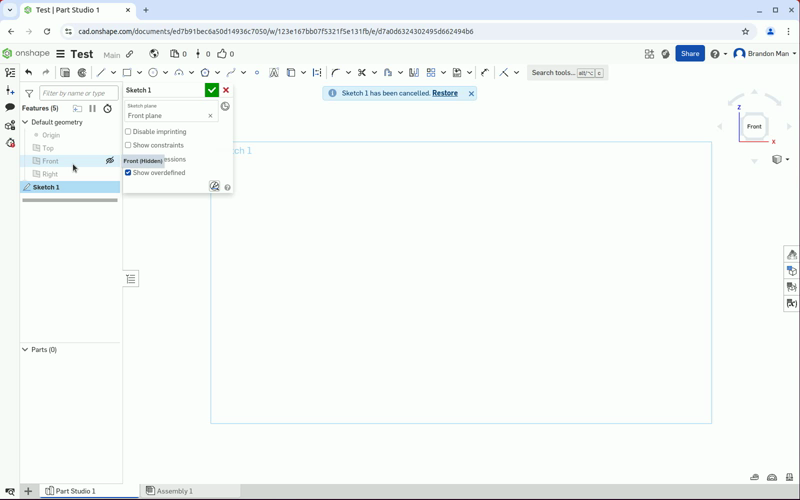
mouse_move(73, 352)
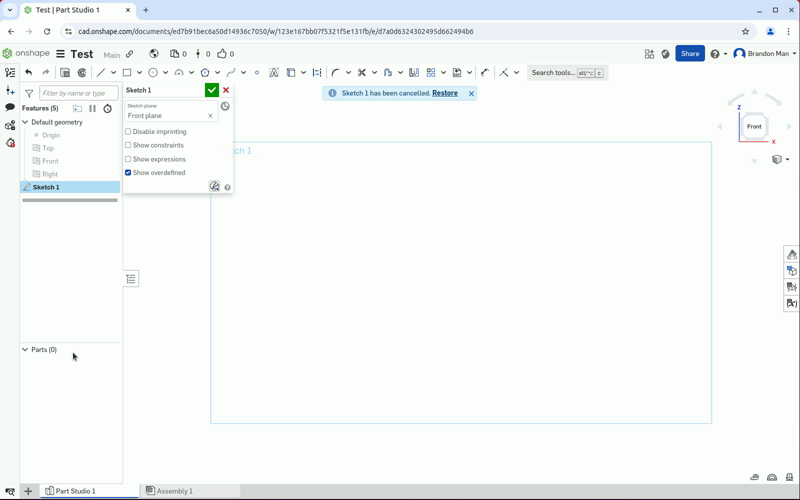
key(y)
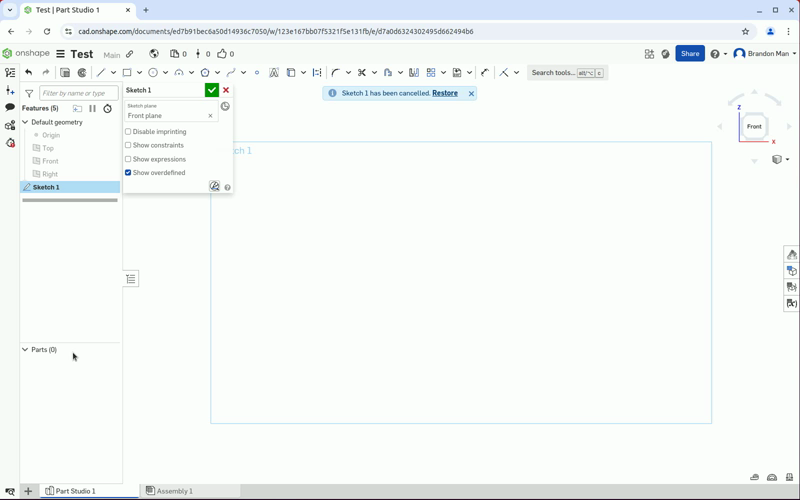
key(l)
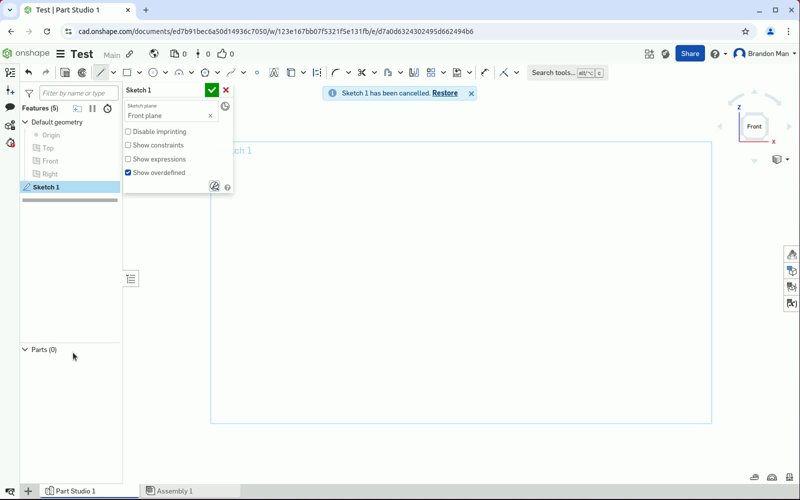
key_down(shift)
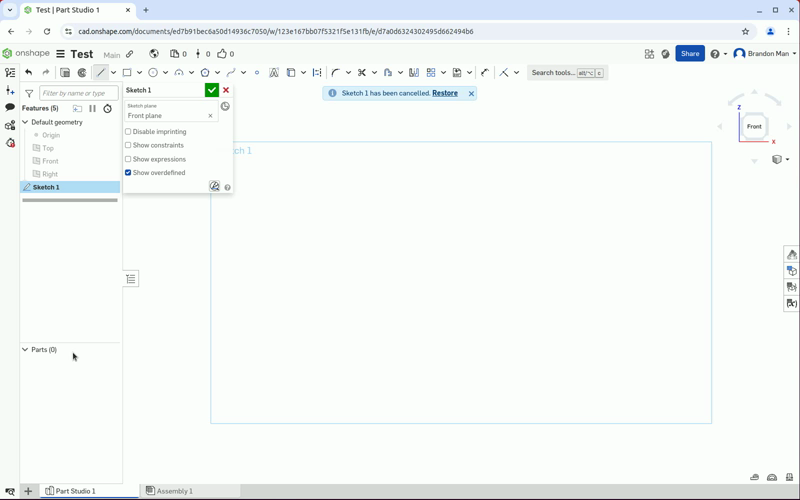
mouse_move(348, 353)
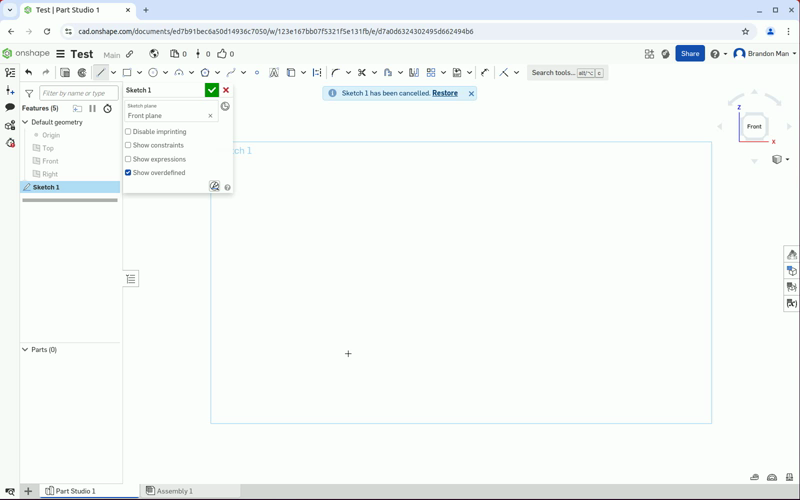
click(348, 353)
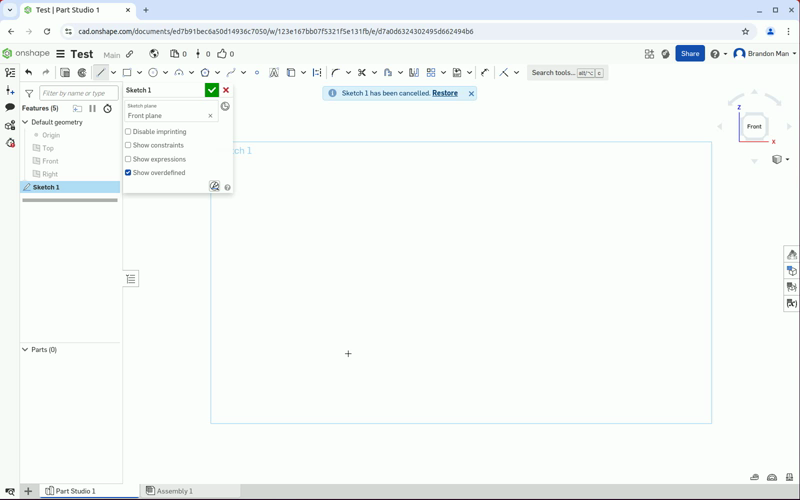
key_up(shift)
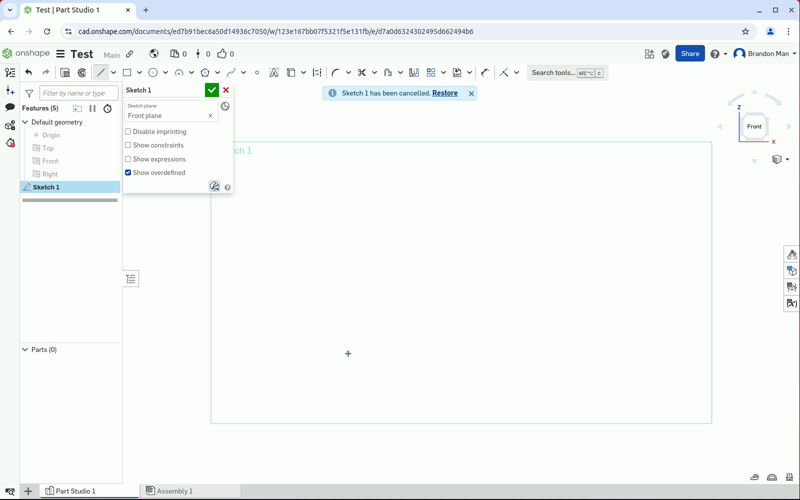
key_down(shift)
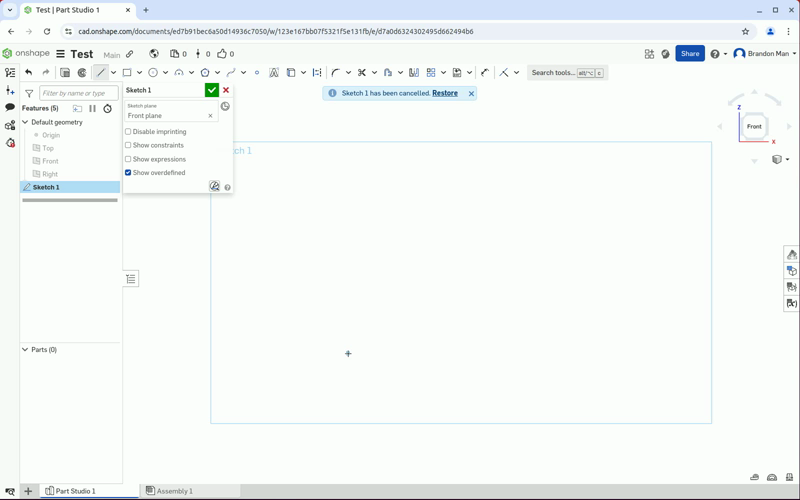
mouse_move(572, 353)
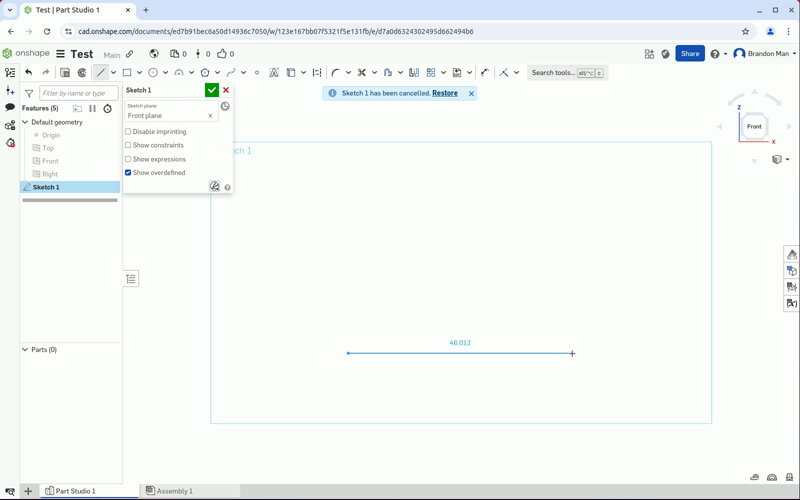
click(572, 353)
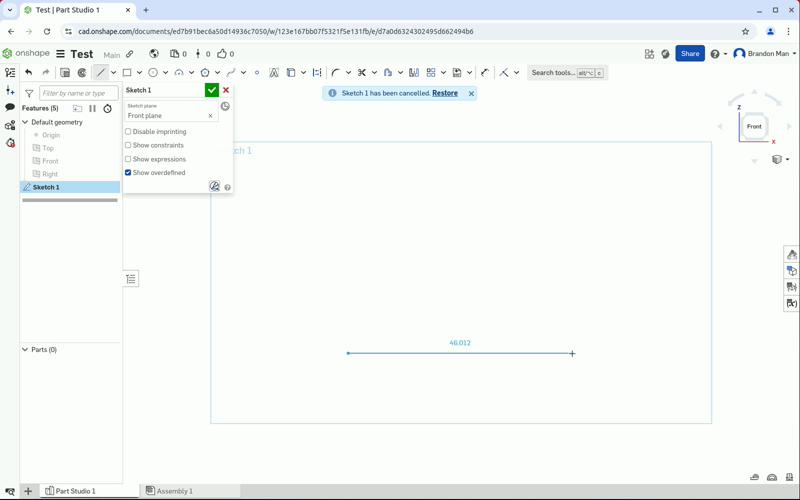
key_up(shift)
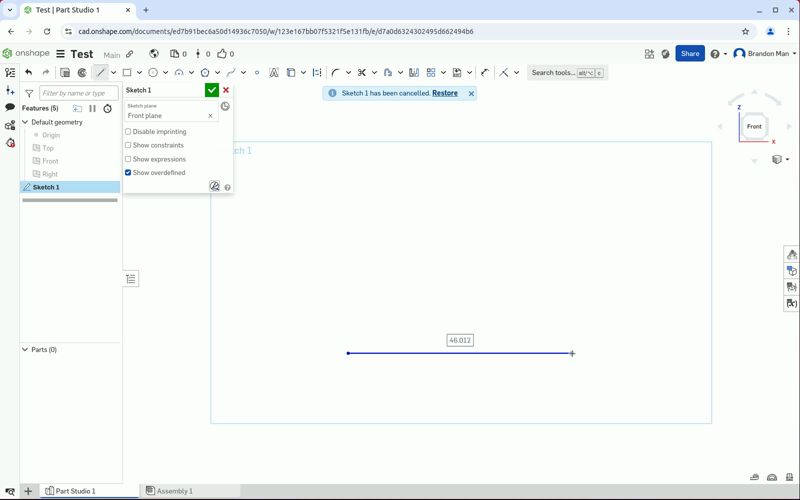
key_down(shift)
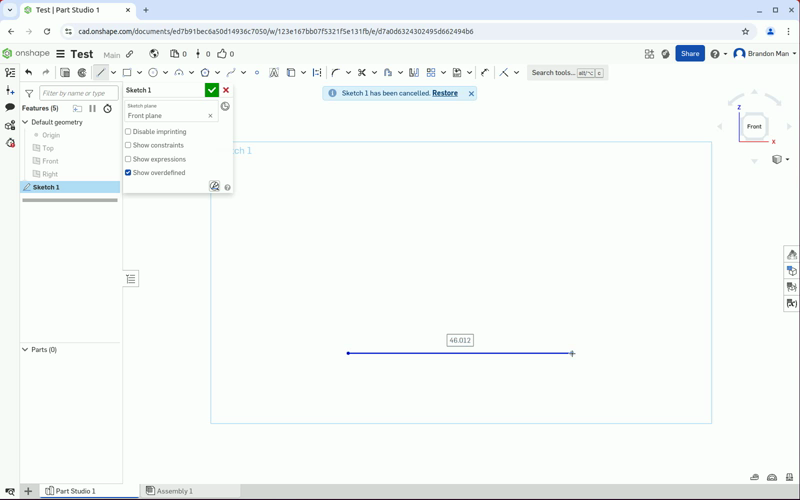
mouse_move(572, 214)
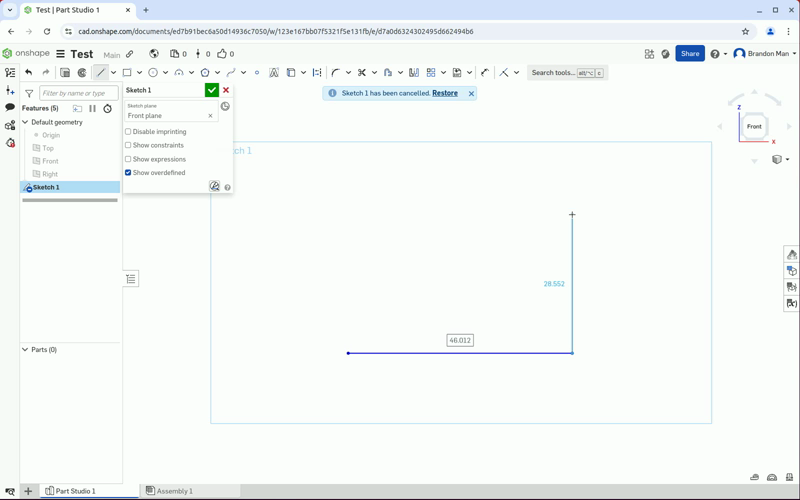
click(572, 214)
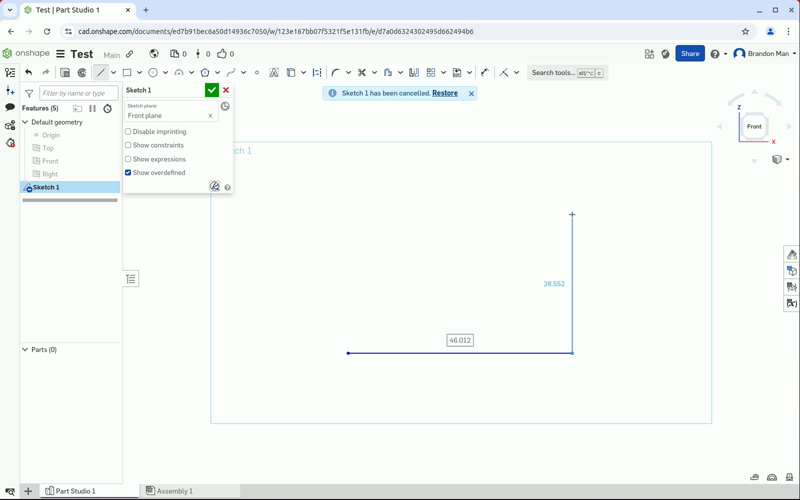
key_up(shift)
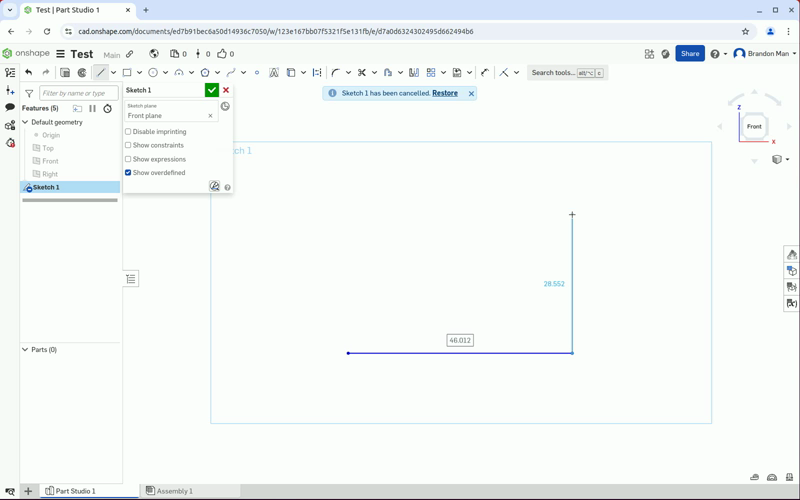
key_down(shift)
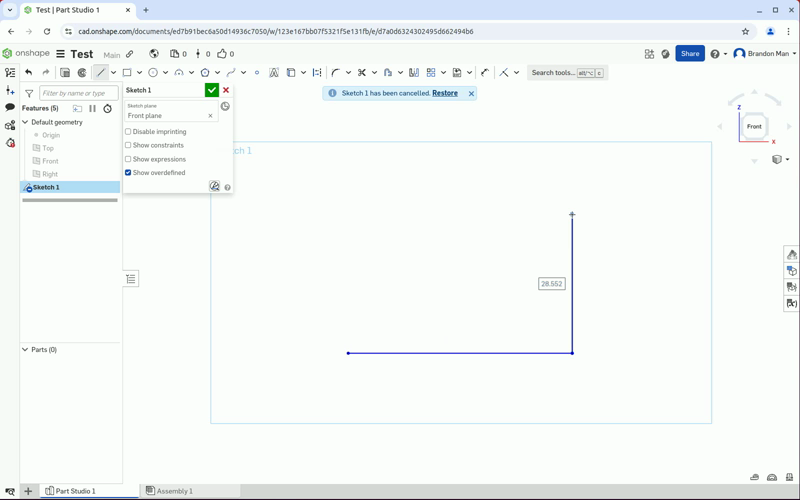
mouse_move(348, 214)
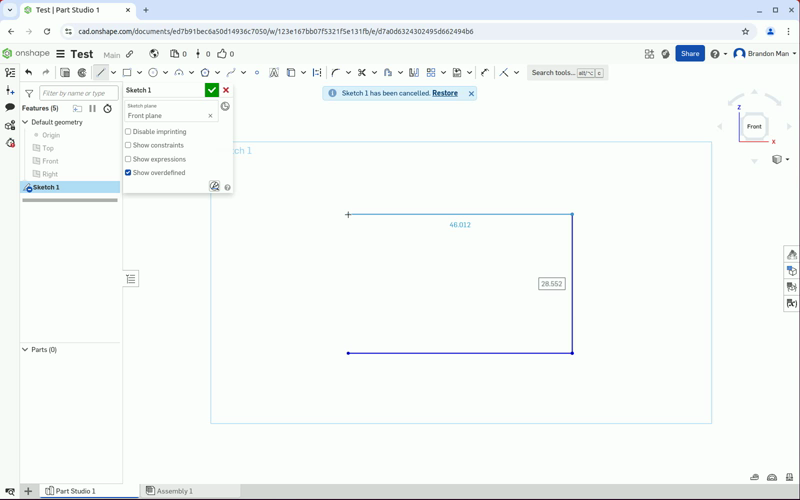
click(348, 214)
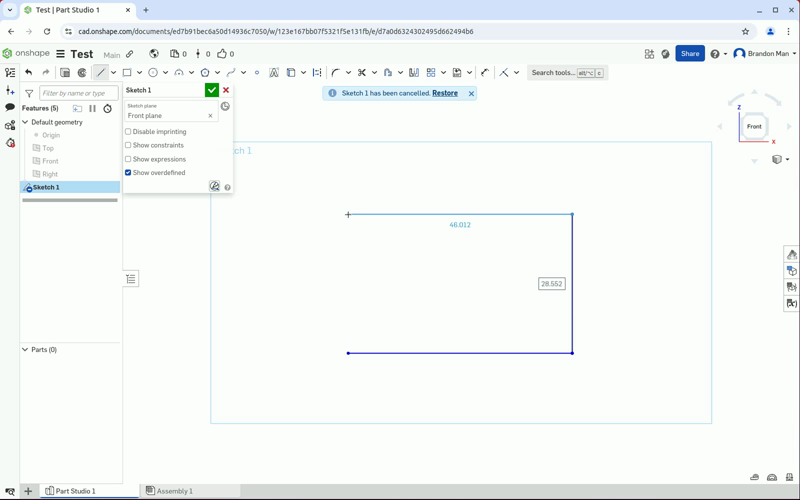
key_up(shift)
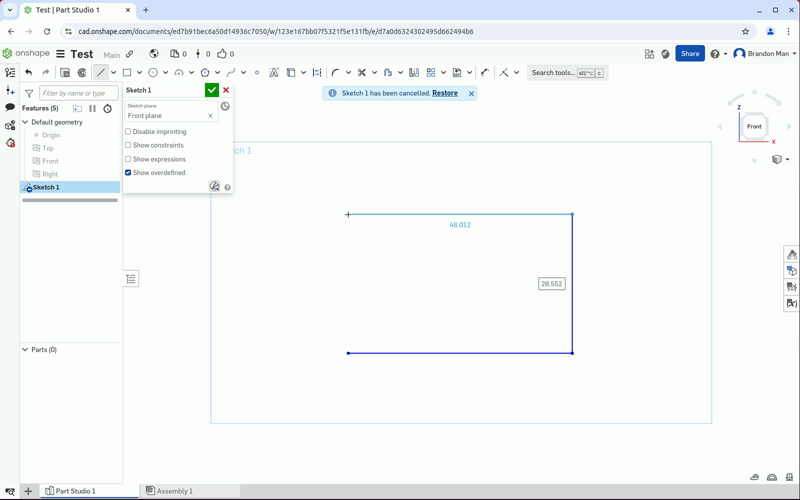
key_down(shift)
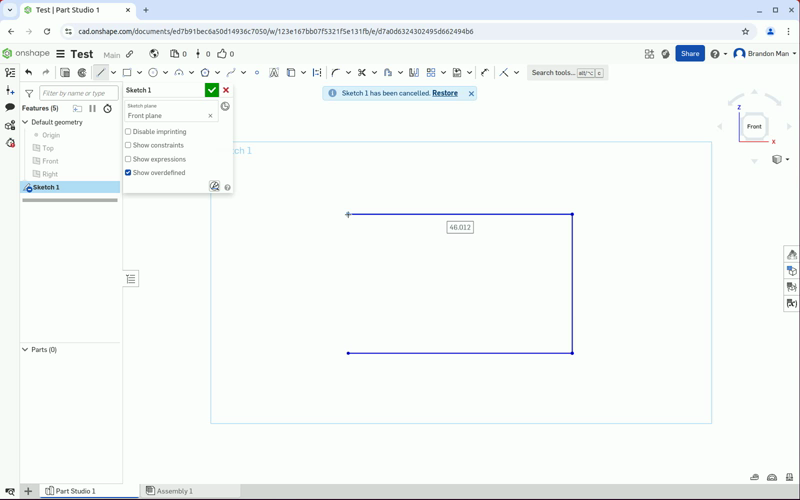
mouse_move(348, 353)
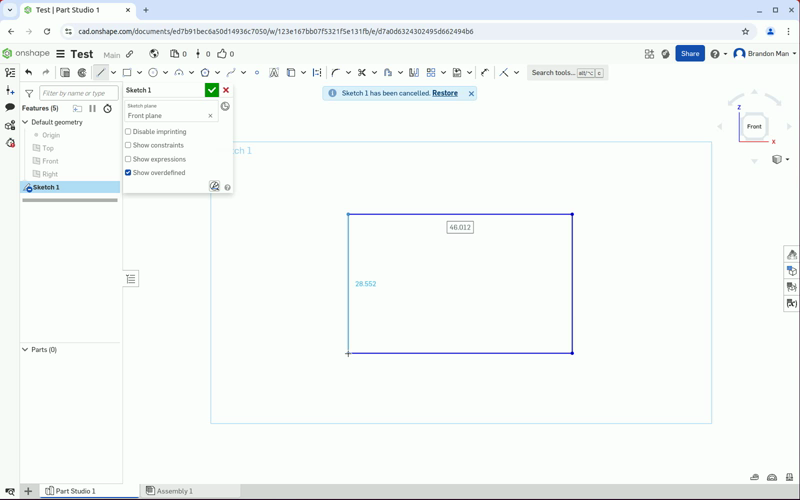
key_up(shift)
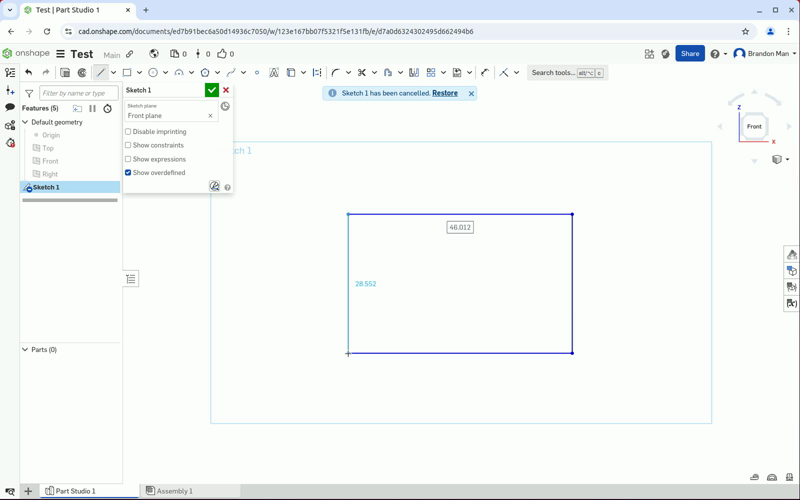
click(348, 353)
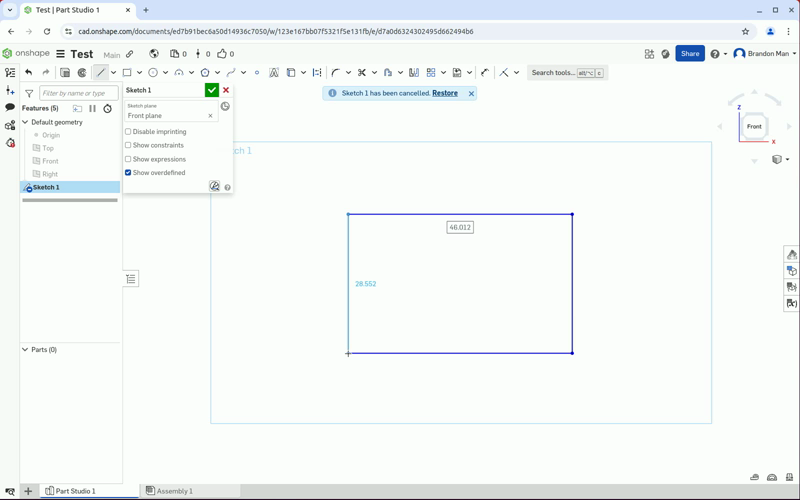
key(esc)
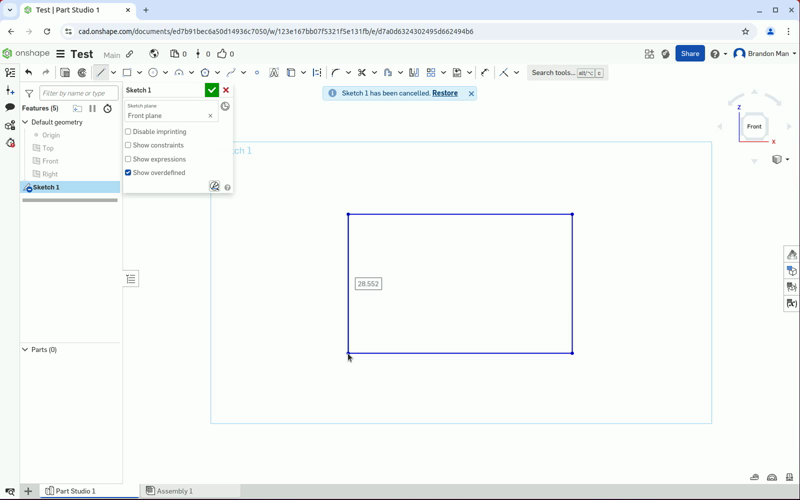
mouse_move(433, 266)
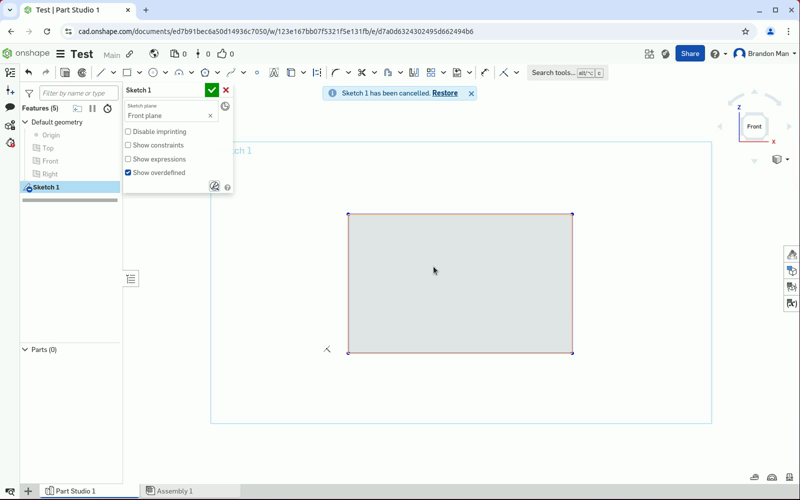
click(433, 266)
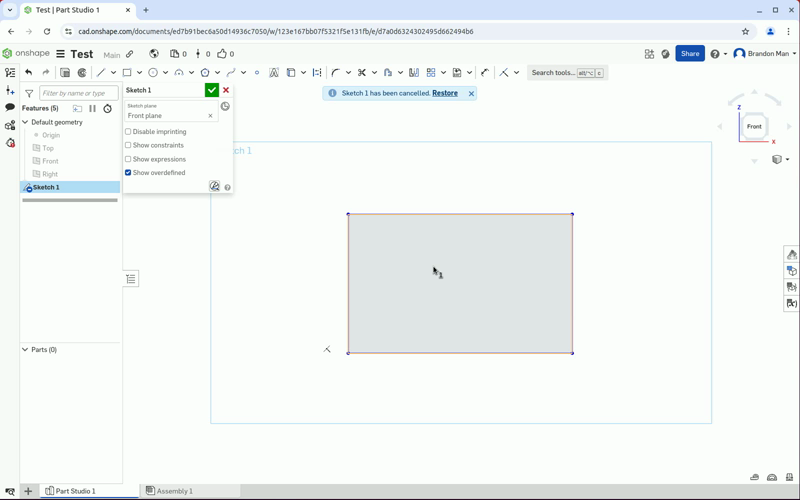
mouse_move(73, 352)
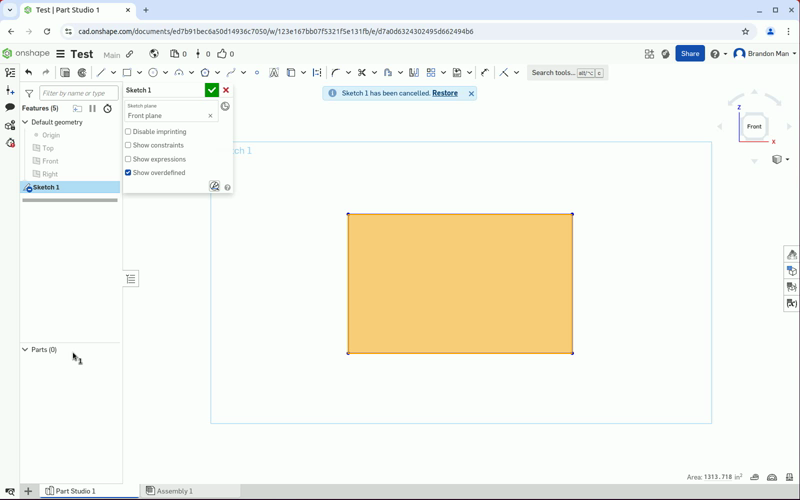
key(shift+y)
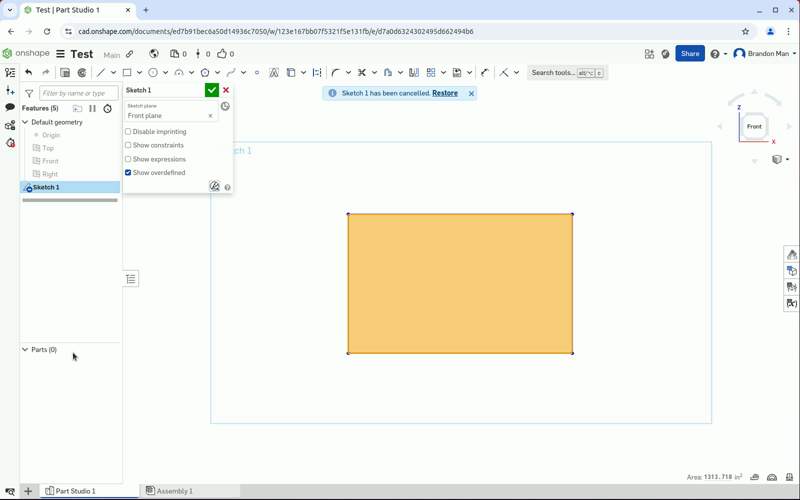
key(shift+e)
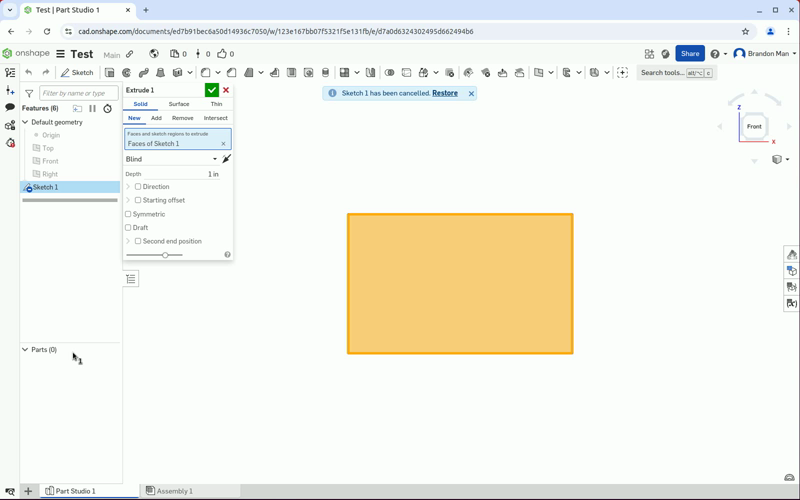
mouse_move(143, 106)
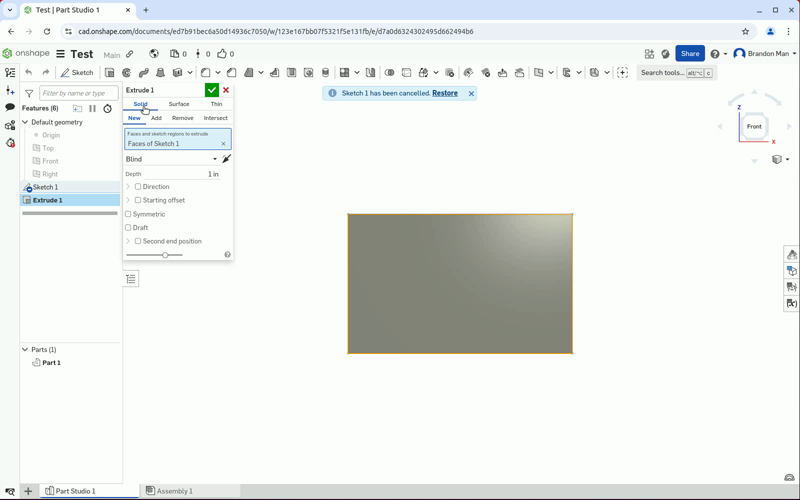
click(143, 106)
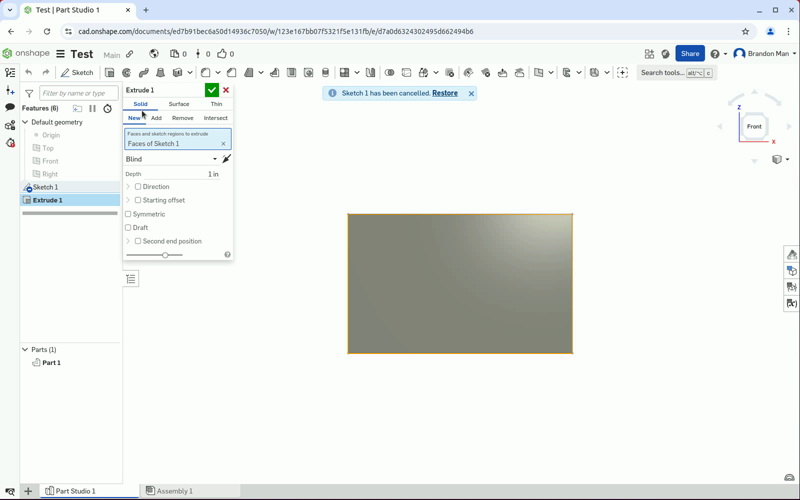
mouse_move(137, 120)
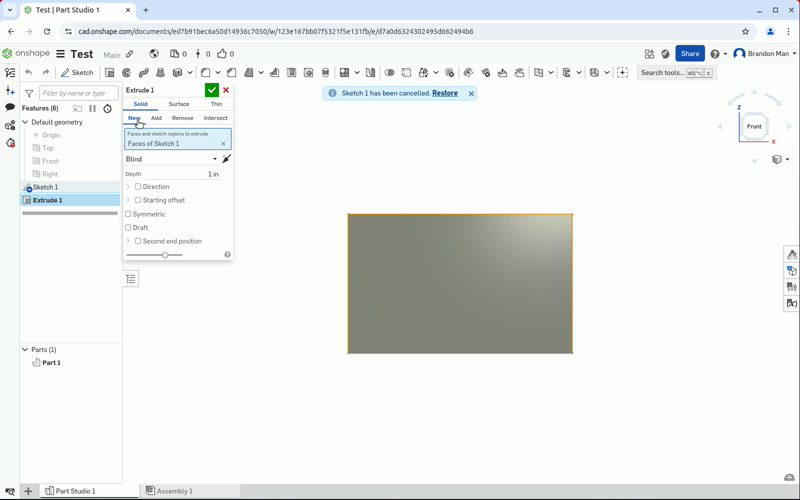
click(137, 120)
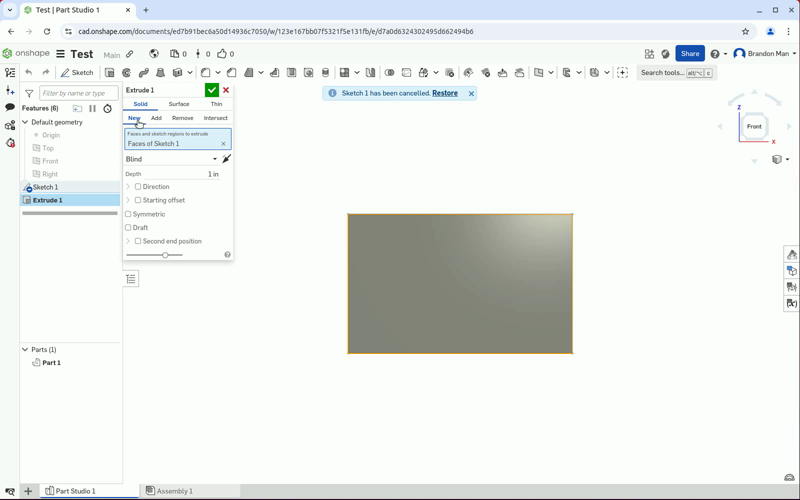
key(tab, 4)
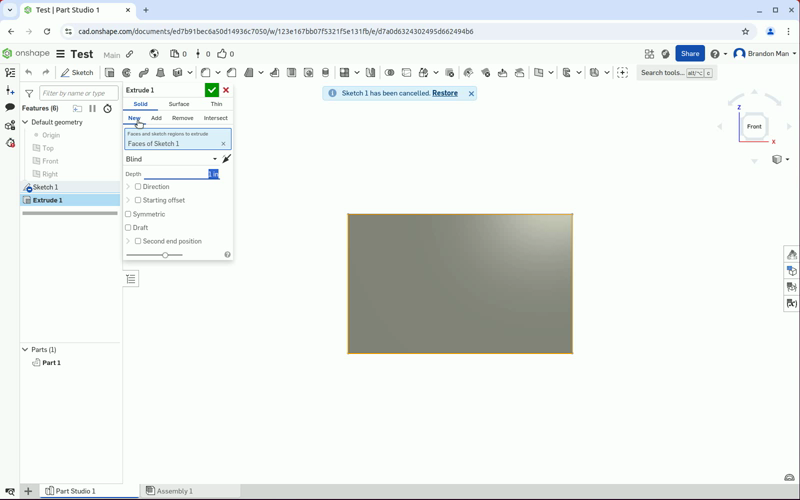
text(11.072)
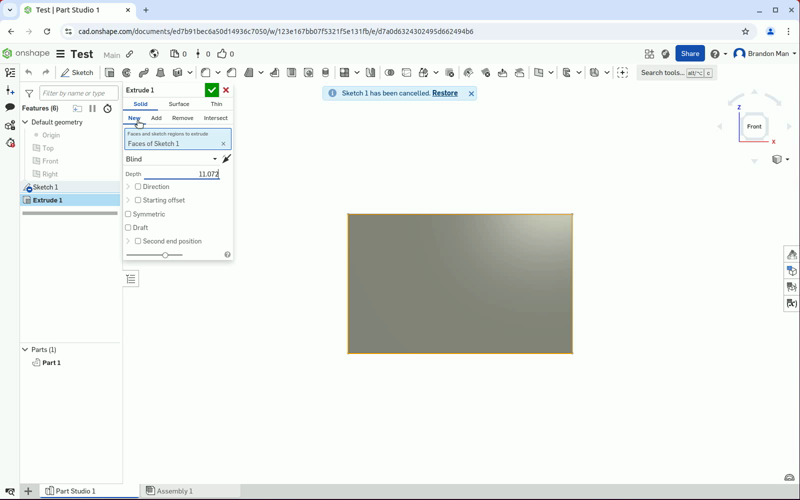
key(tab, 3)
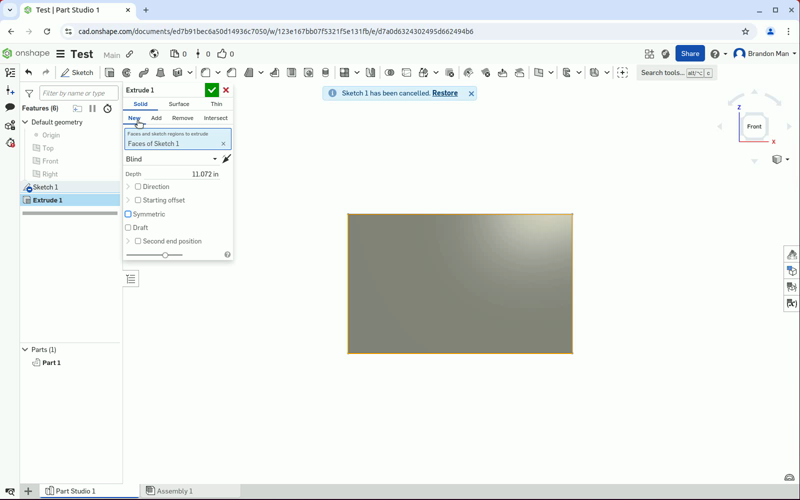
key(space)
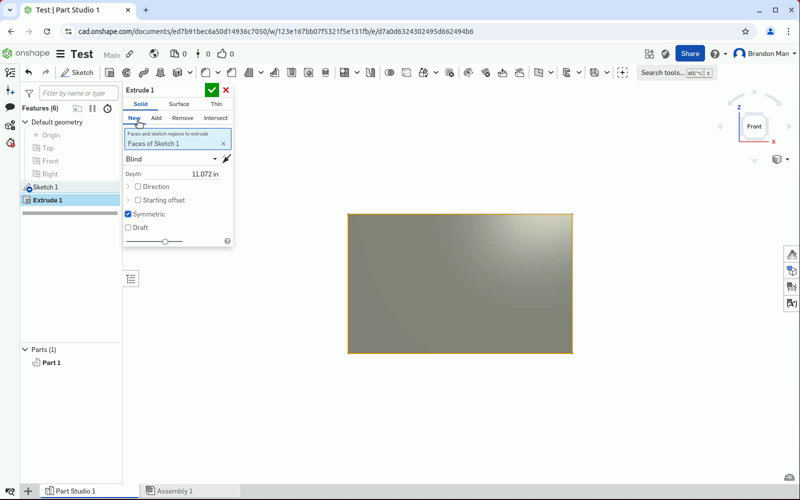
key(enter)
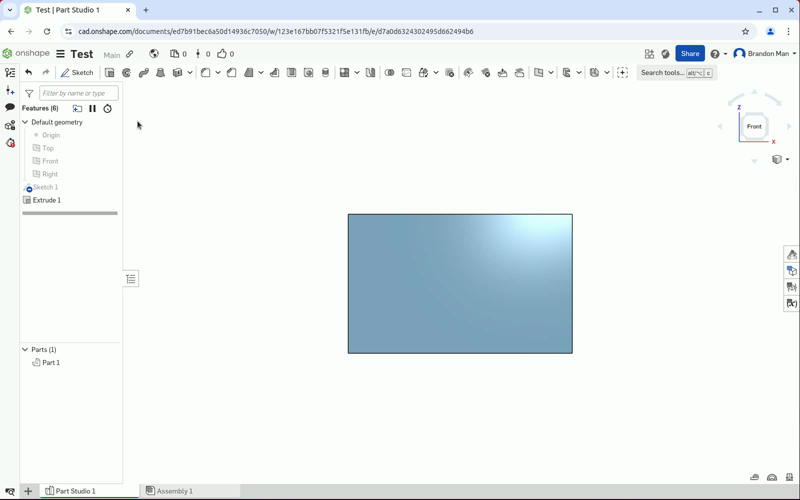
key(shift+h)
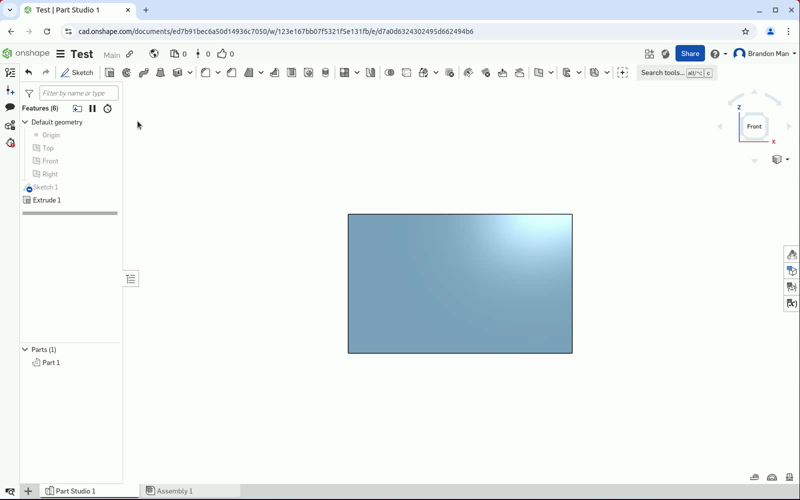
key(shift+h)
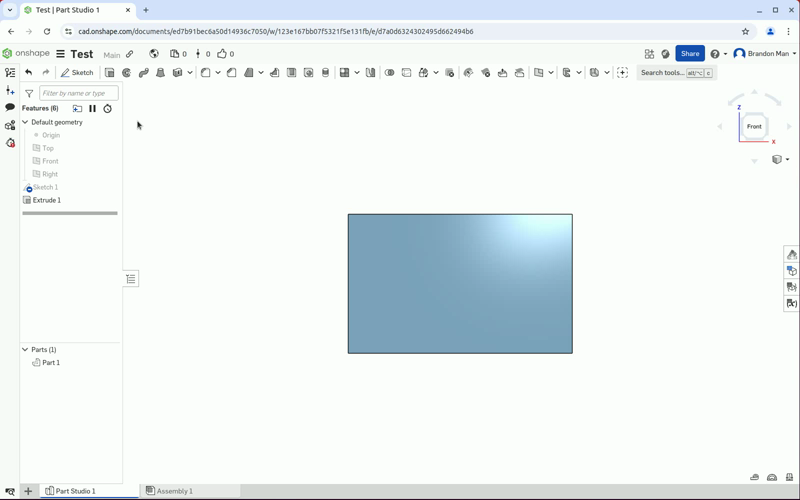
mouse_move(73, 189)
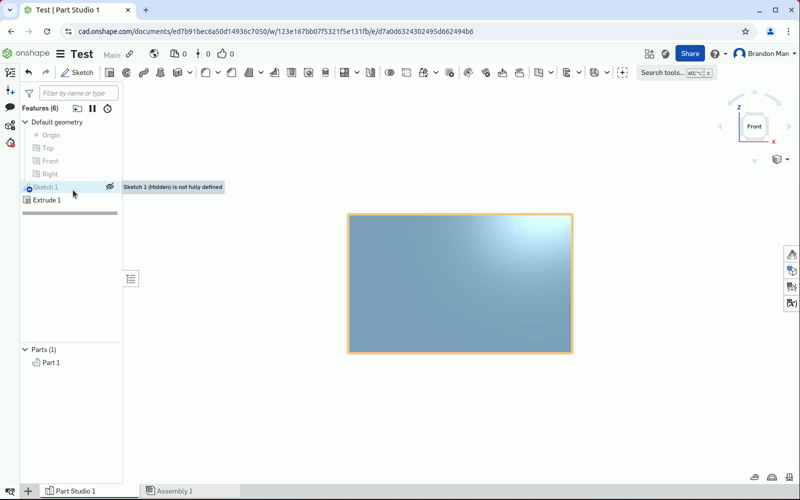
click(73, 189)
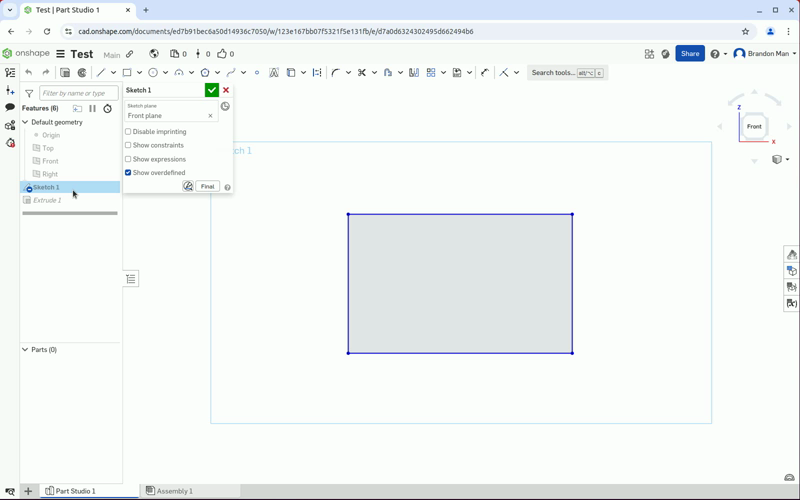
mouse_move(229, 92)
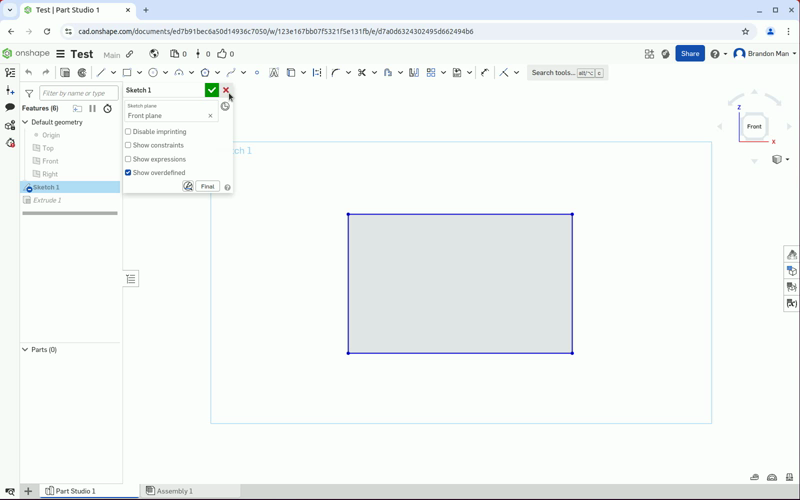
click(229, 92)
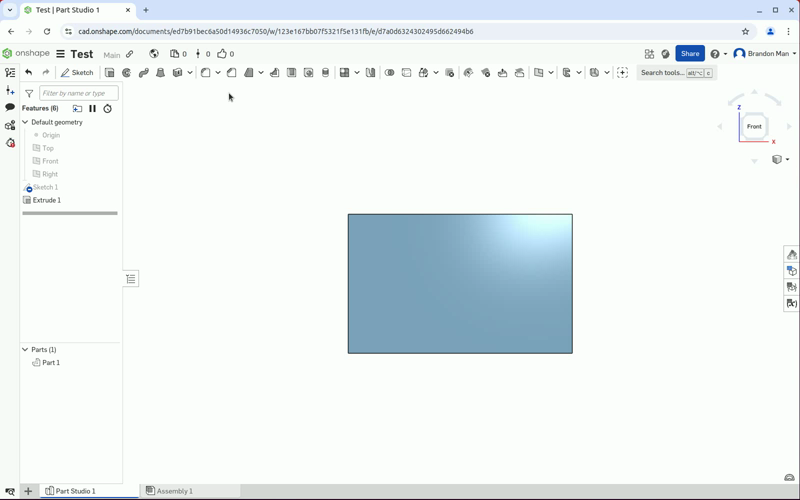
mouse_move(541, 75)
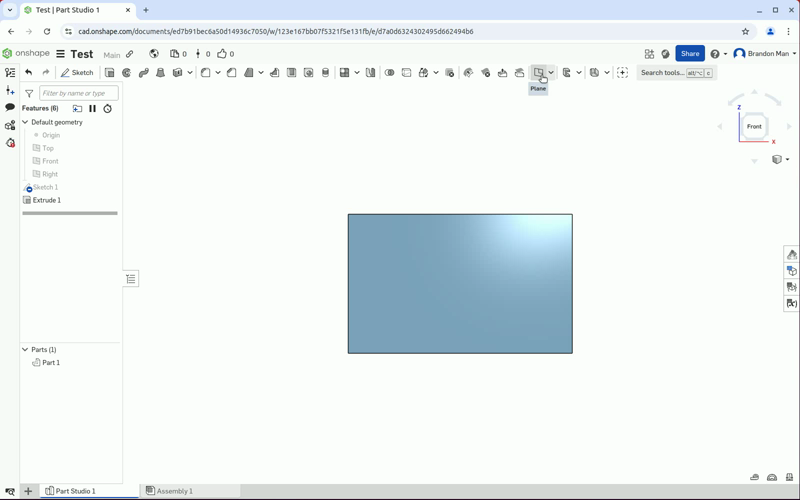
click(541, 75)
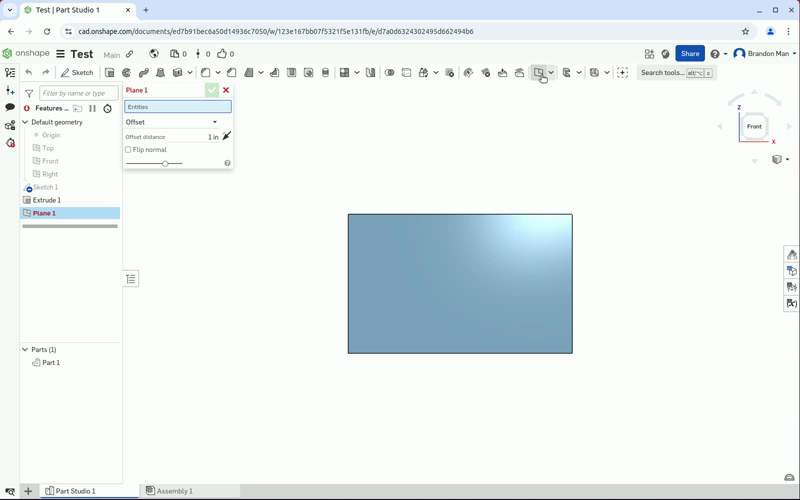
mouse_move(73, 163)
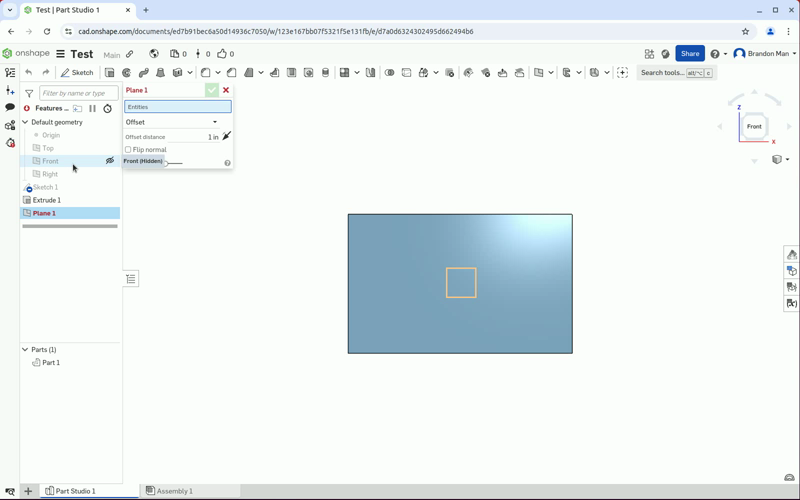
click(73, 163)
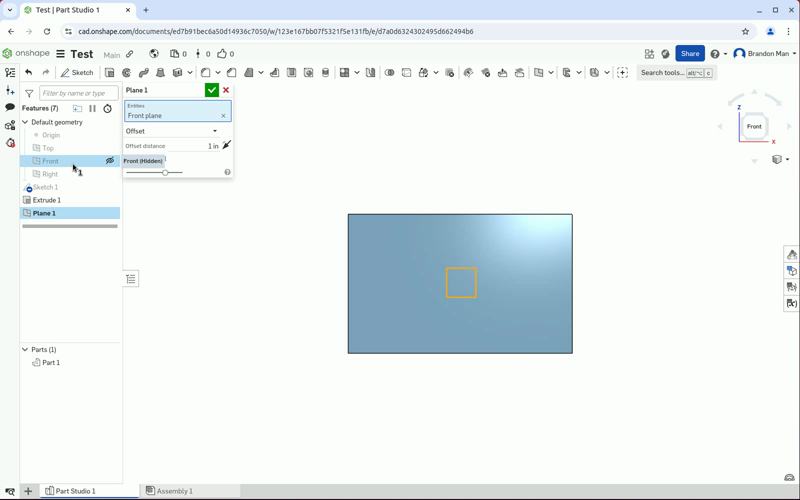
key(tab, 2)
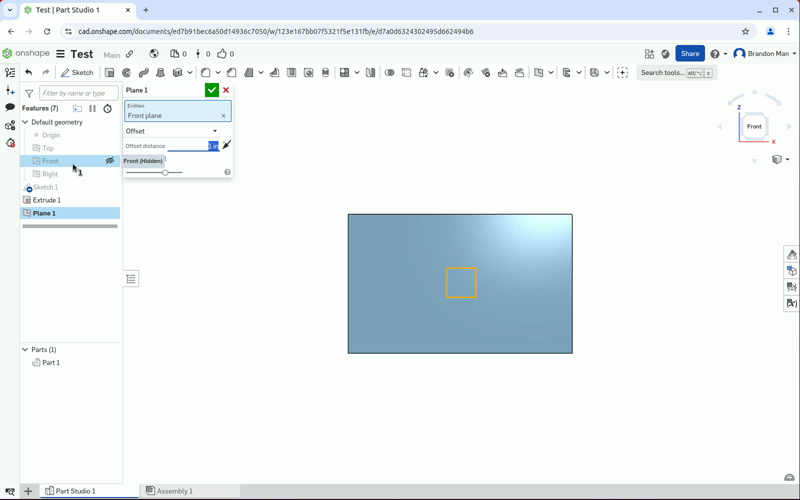
text(5.546)
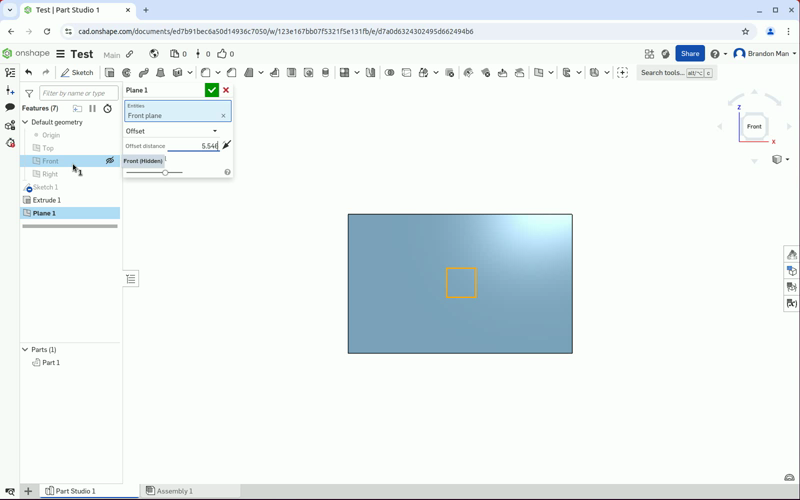
key(enter, 2)
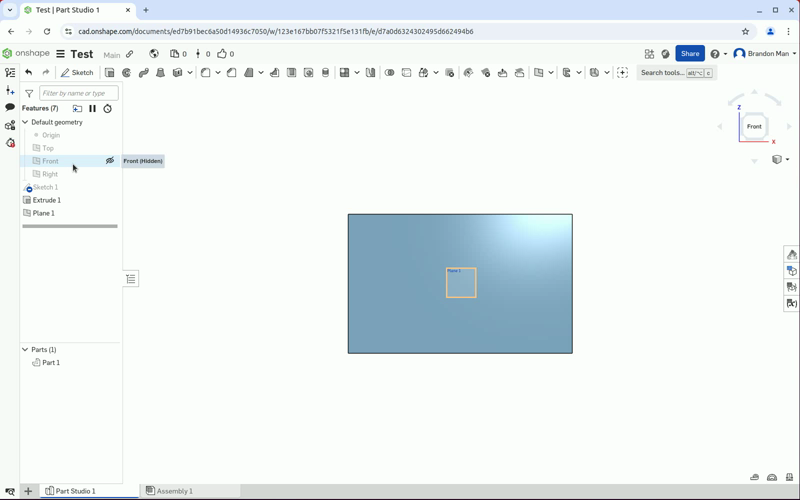
key(shift+s)
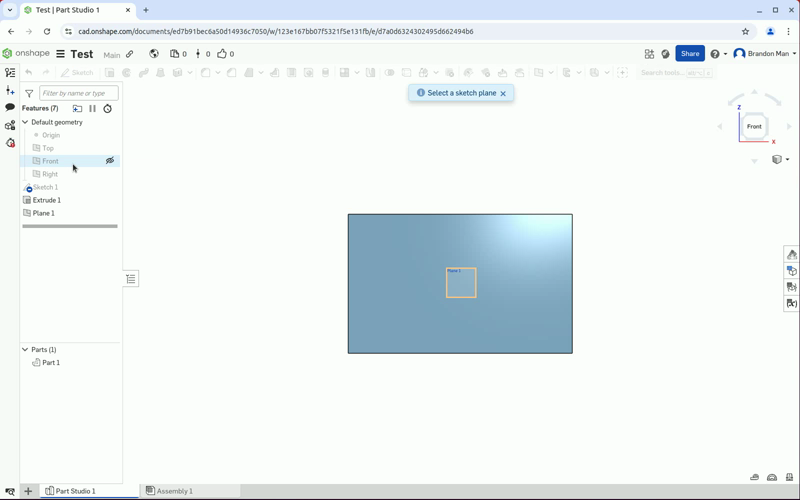
mouse_move(73, 215)
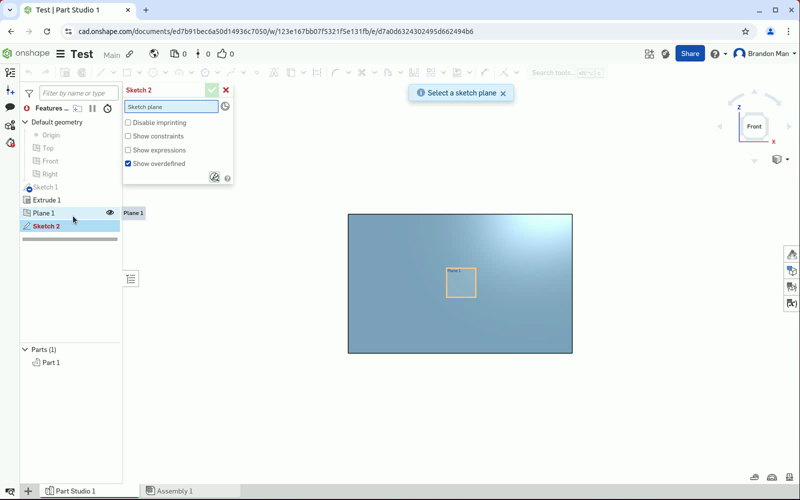
click(73, 215)
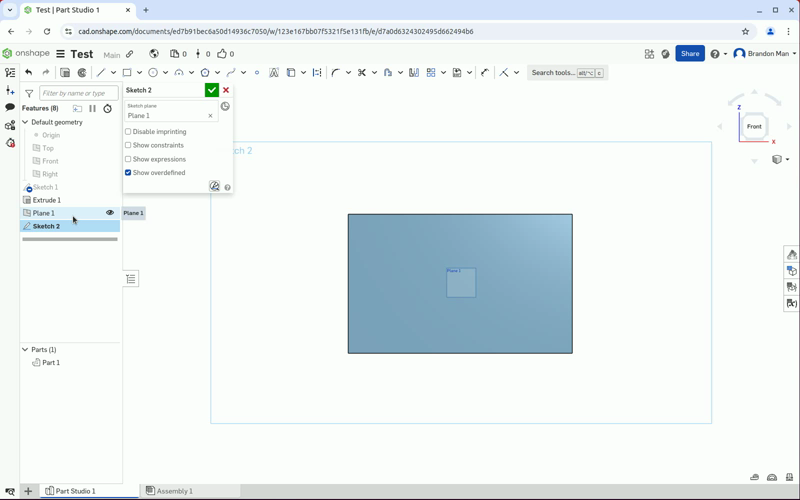
mouse_move(73, 352)
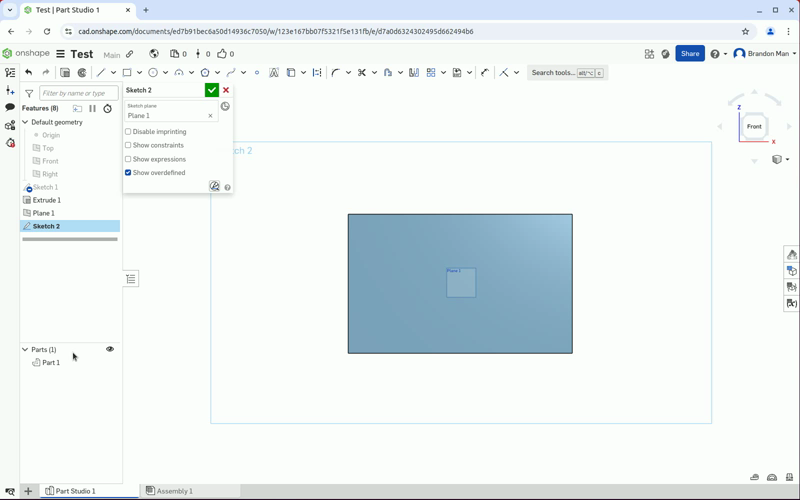
key(y)
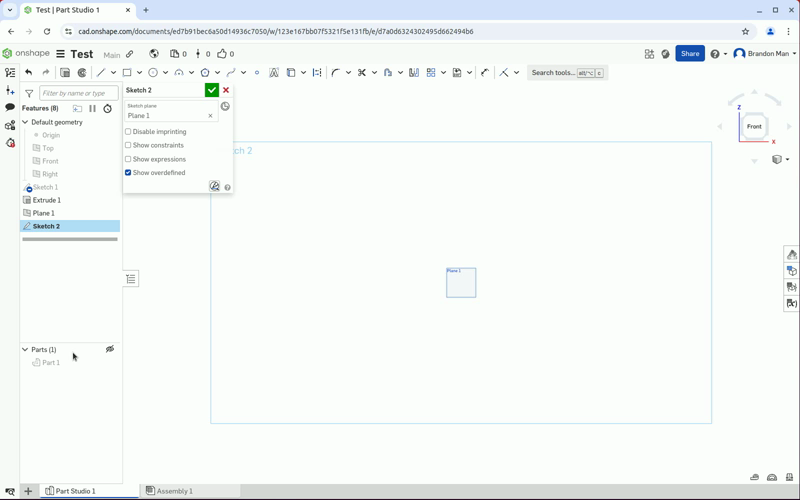
key(c)
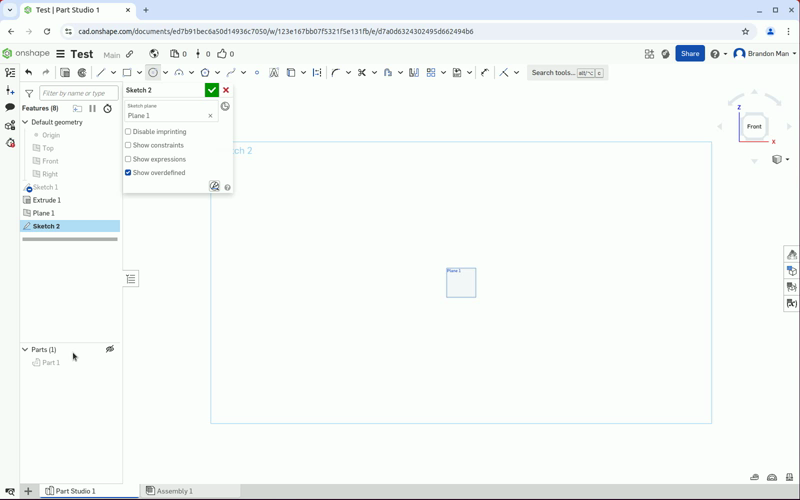
key_down(shift)
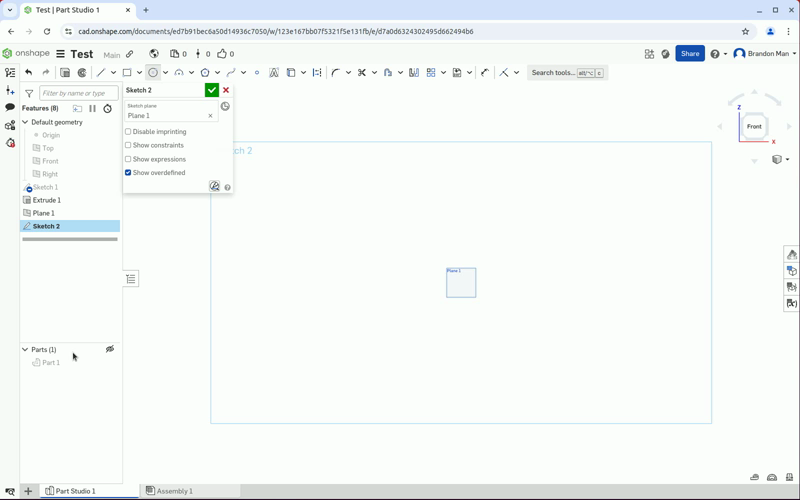
mouse_move(461, 282)
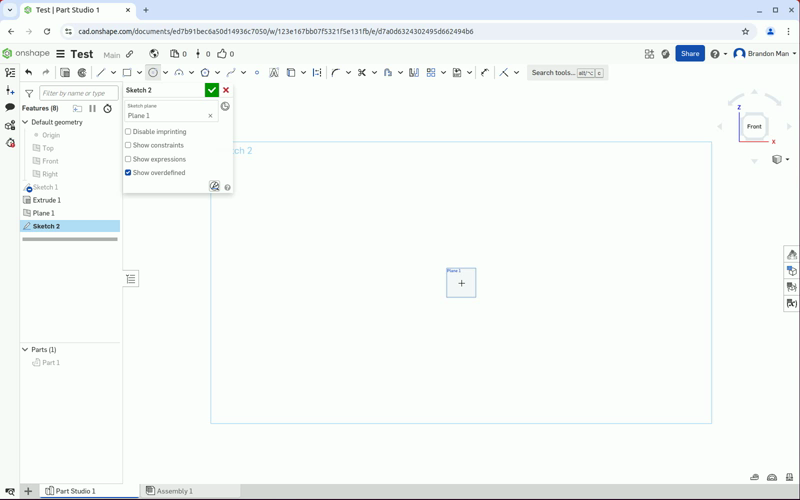
click(461, 282)
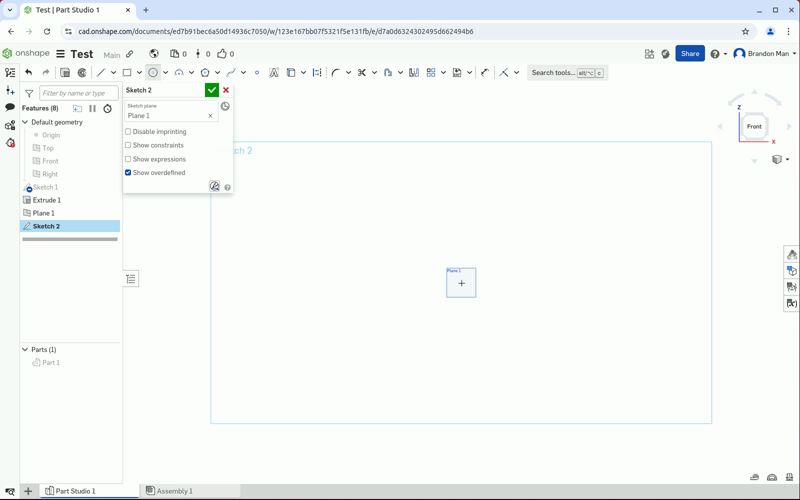
key_up(shift)
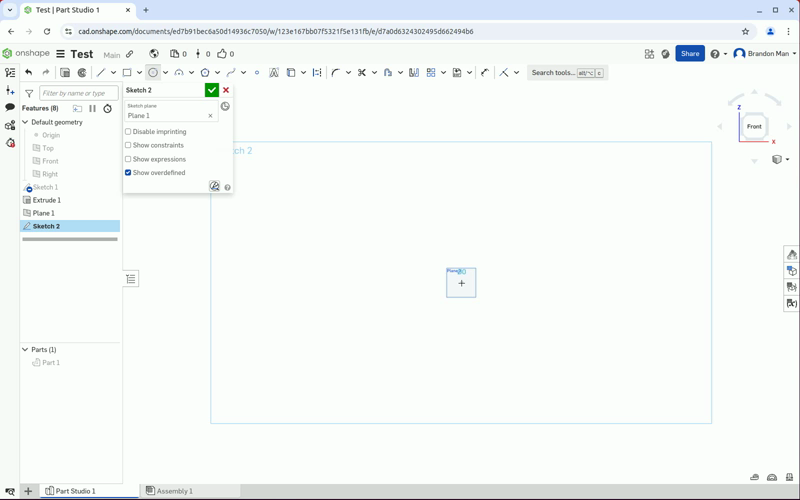
mouse_move(511, 282)
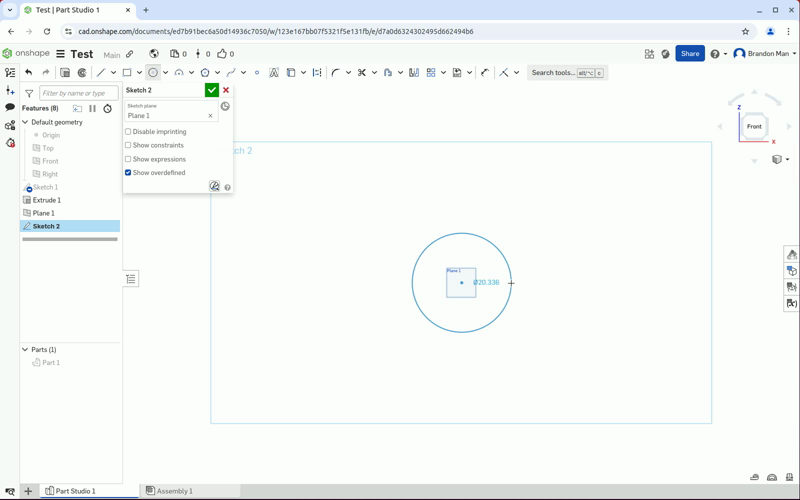
click(511, 282)
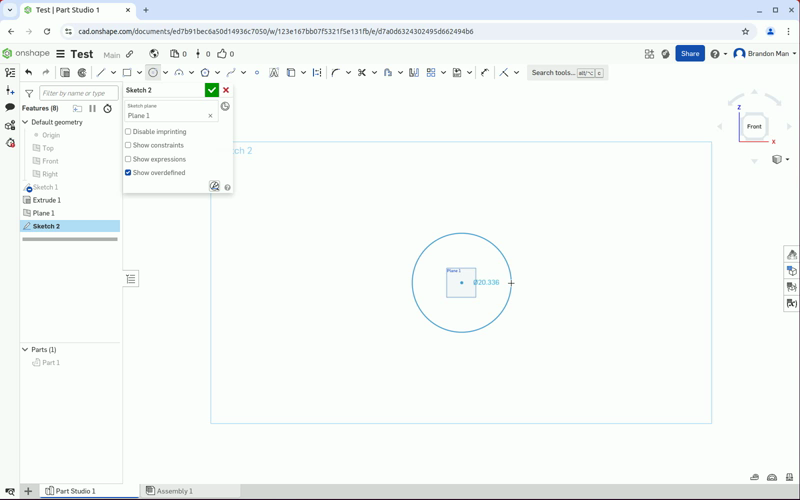
key(esc)
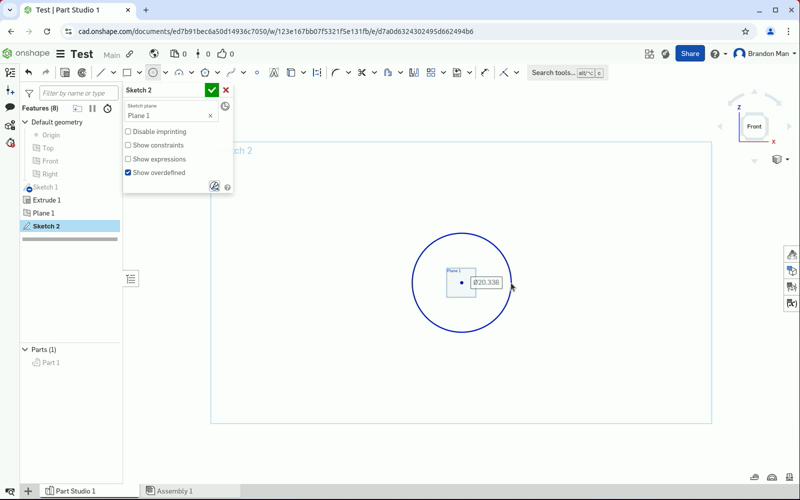
key(c)
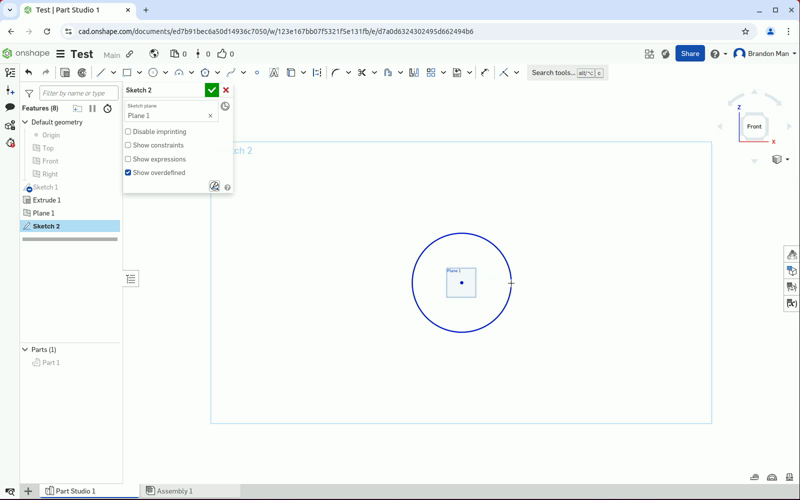
key_down(shift)
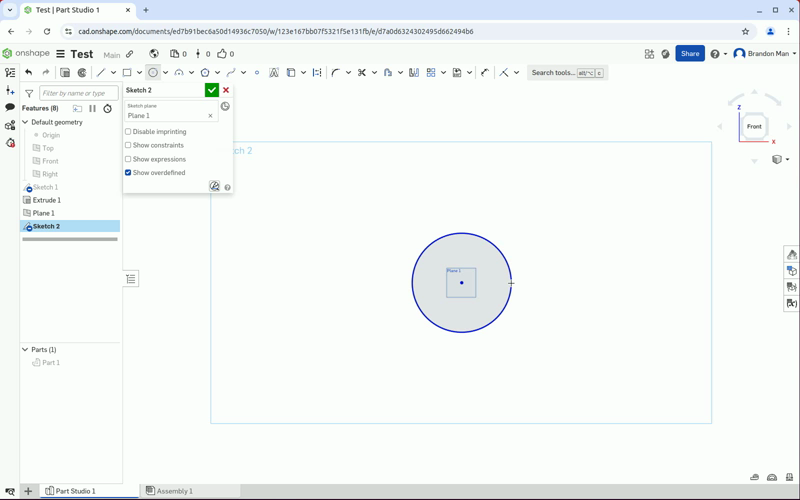
mouse_move(461, 282)
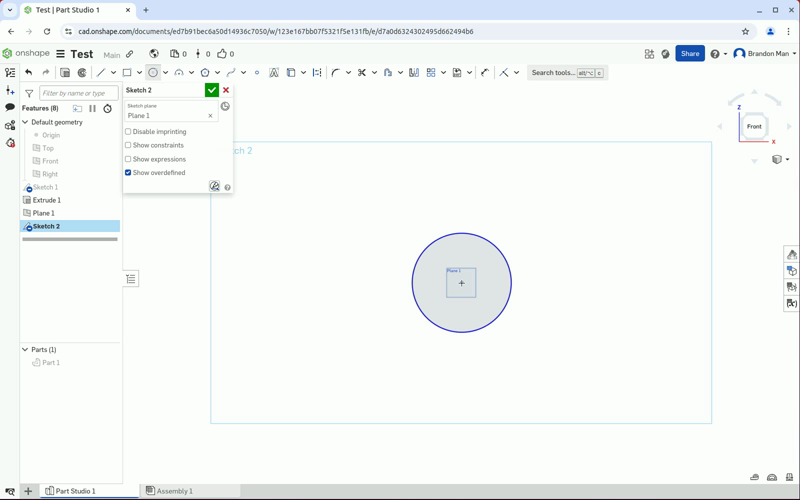
click(461, 282)
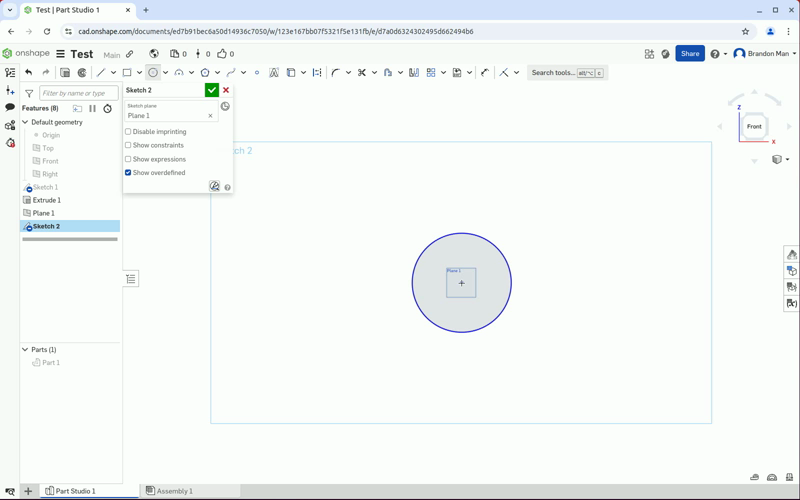
key_up(shift)
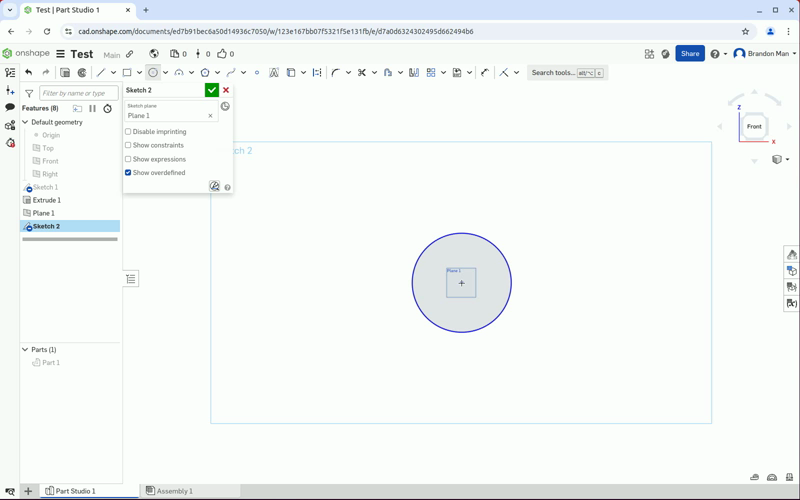
mouse_move(504, 282)
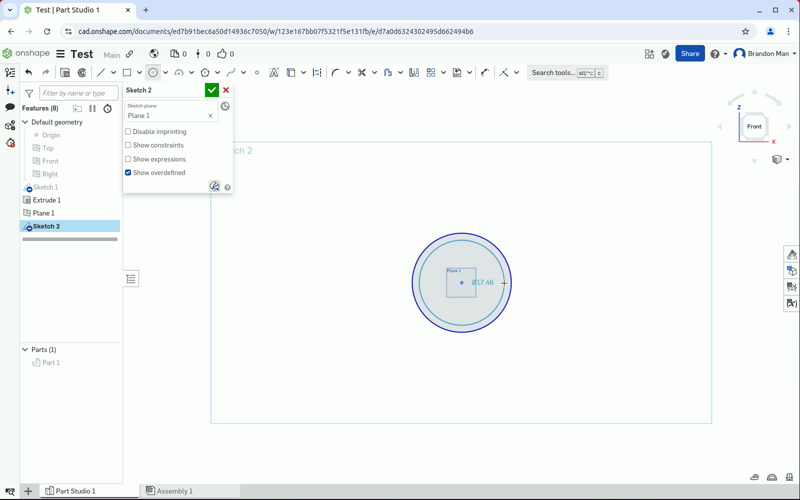
click(504, 282)
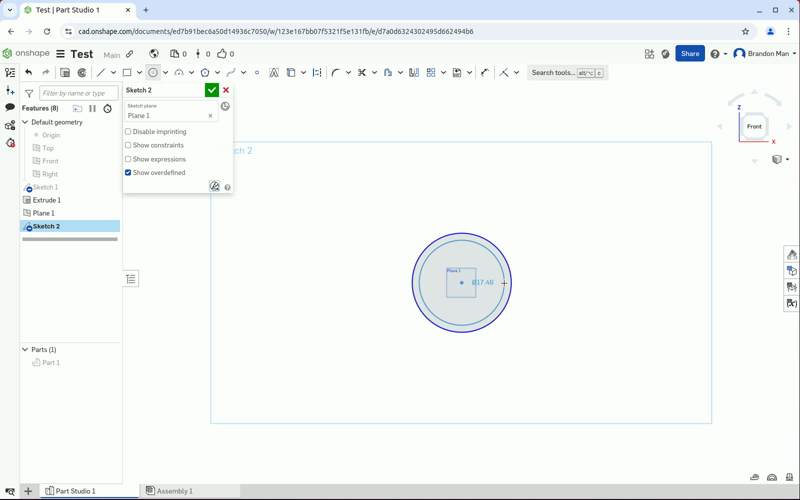
key(esc)
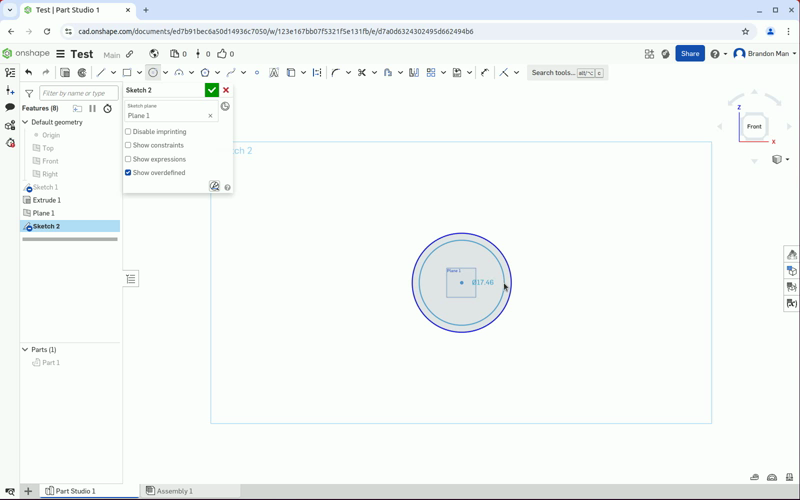
mouse_move(418, 299)
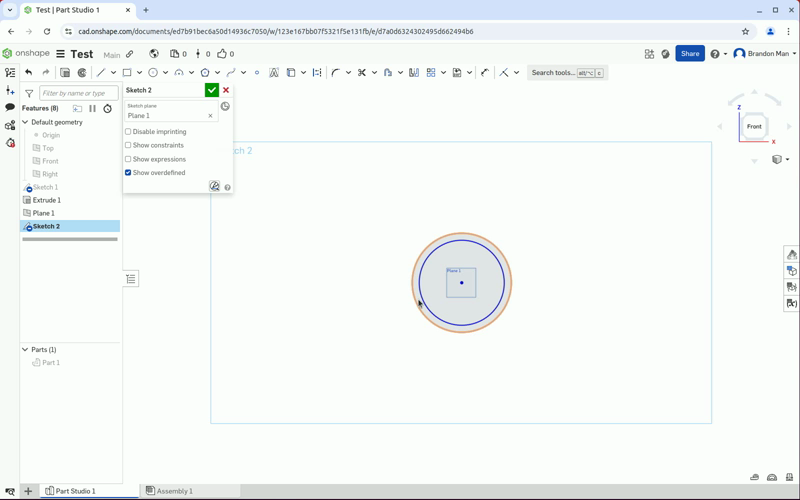
click(418, 299)
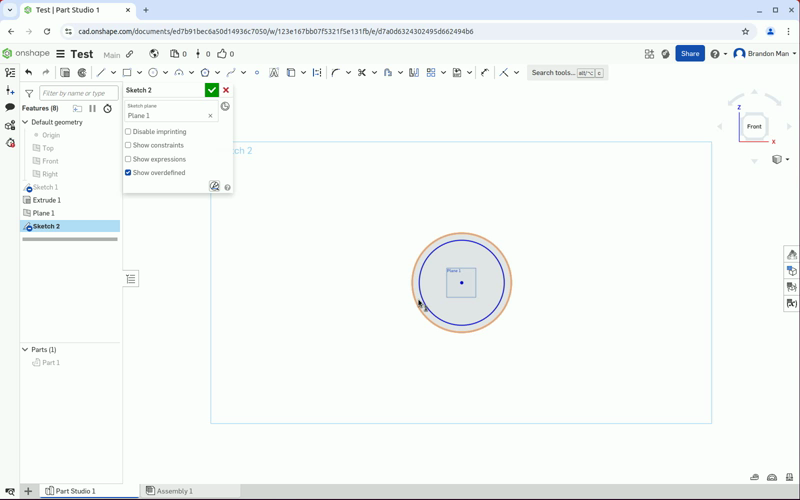
mouse_move(73, 352)
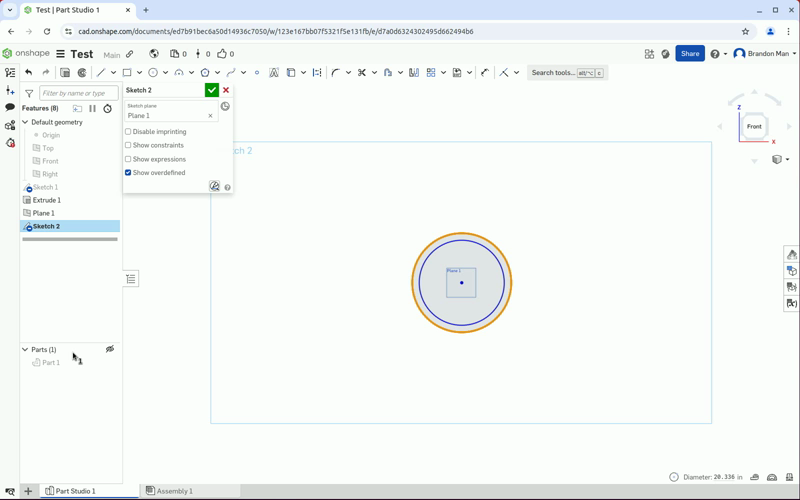
key(shift+y)
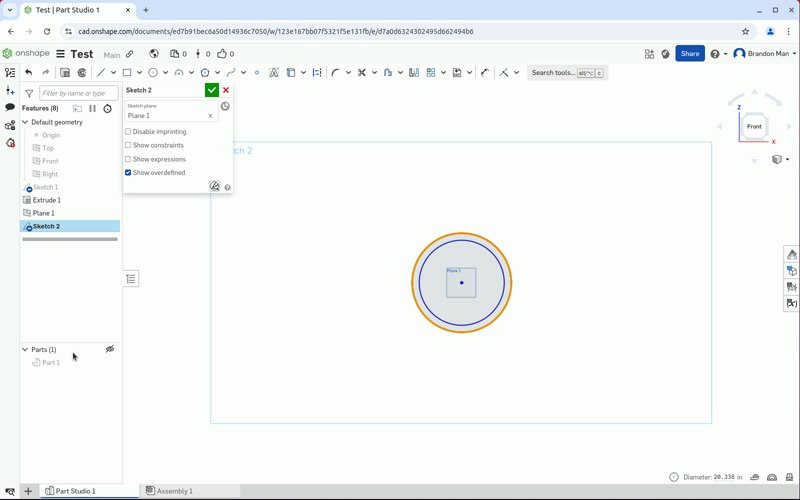
key(shift+e)
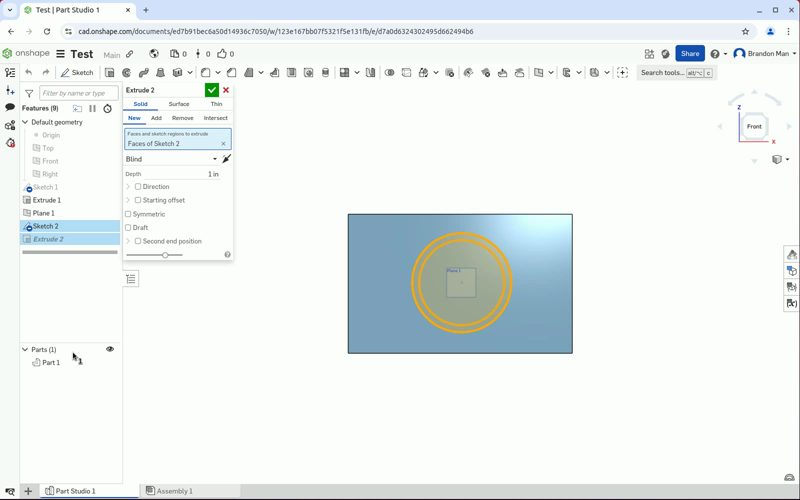
mouse_move(143, 106)
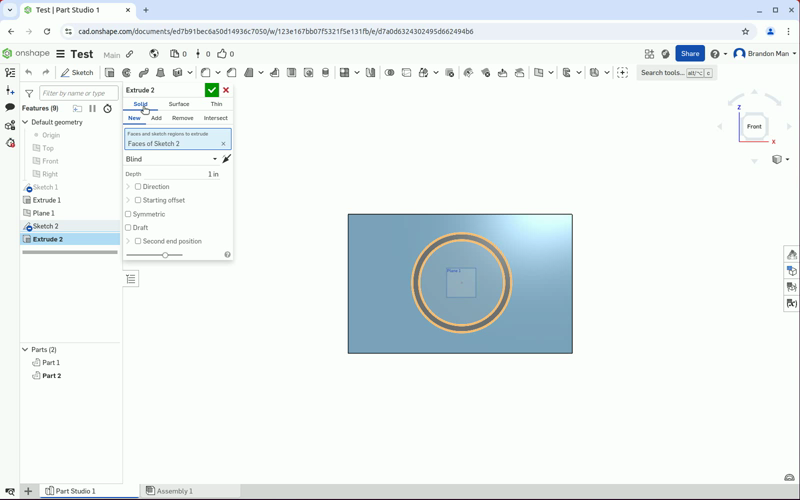
click(143, 106)
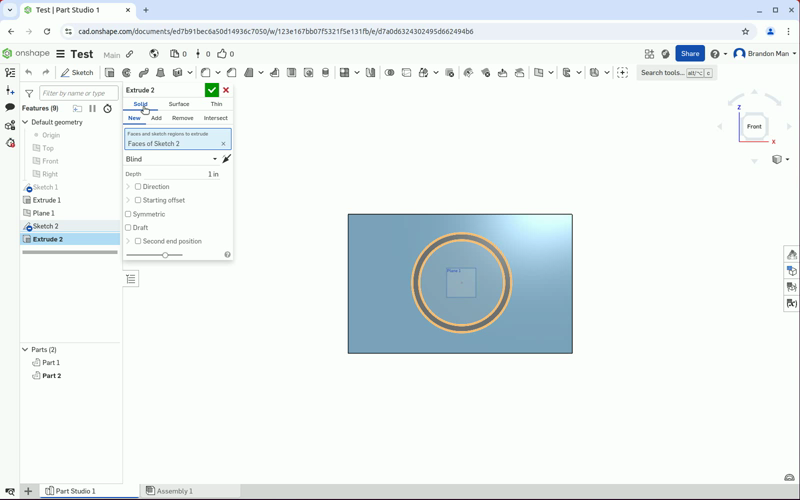
mouse_move(137, 120)
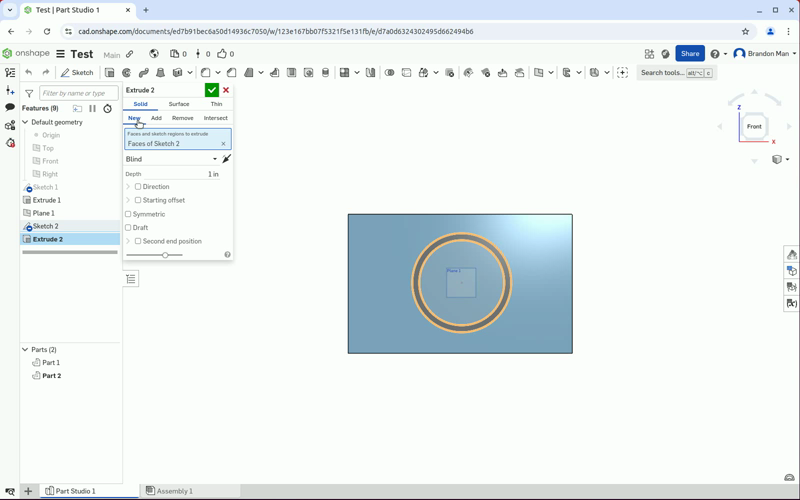
click(137, 120)
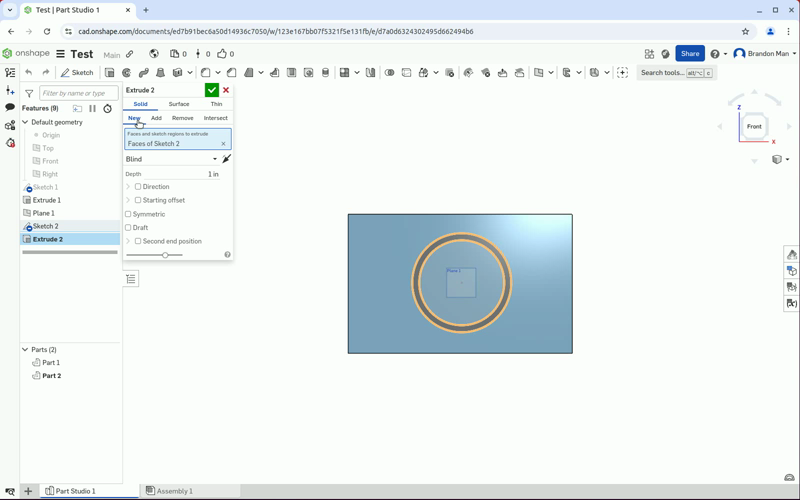
key(tab, 4)
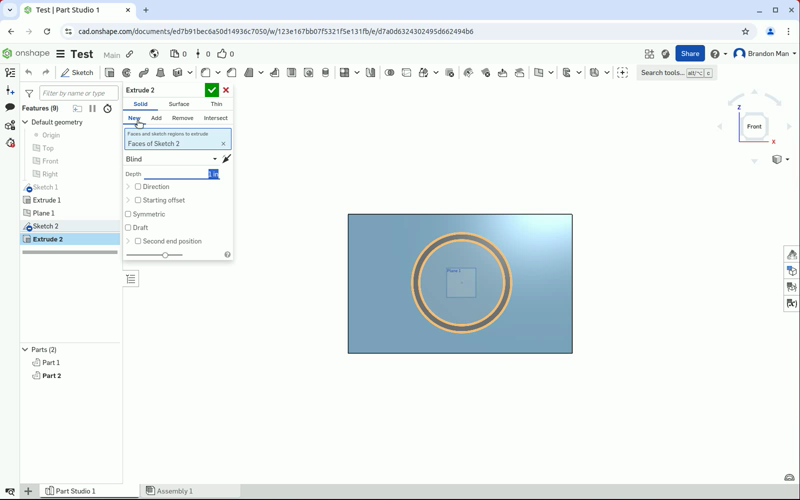
text(16.609)
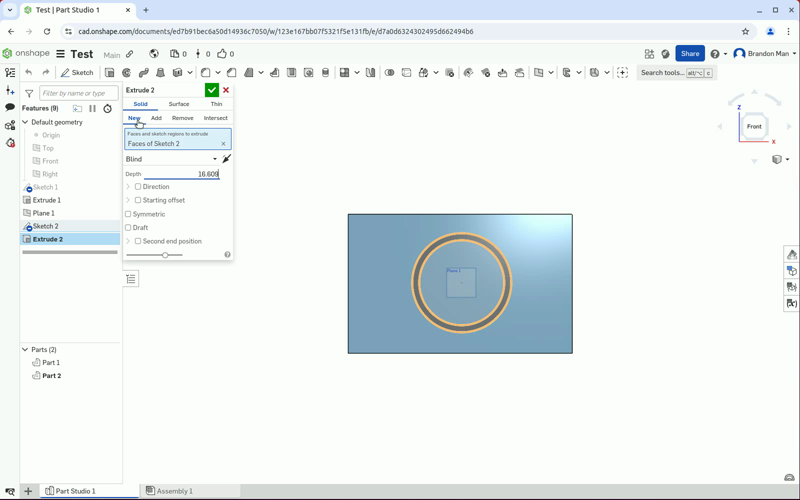
key(enter)
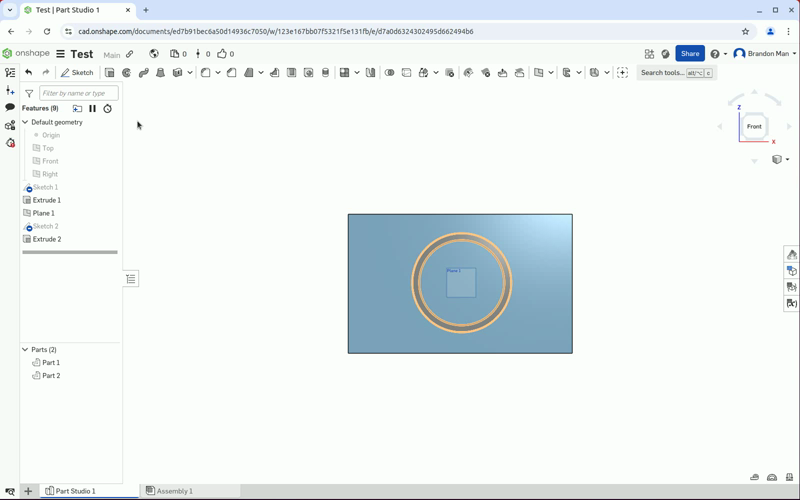
key(shift+h)
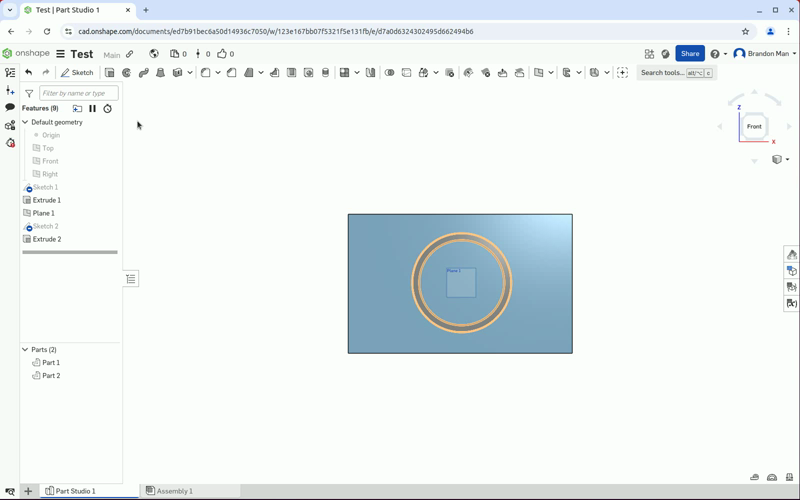
key(shift+h)
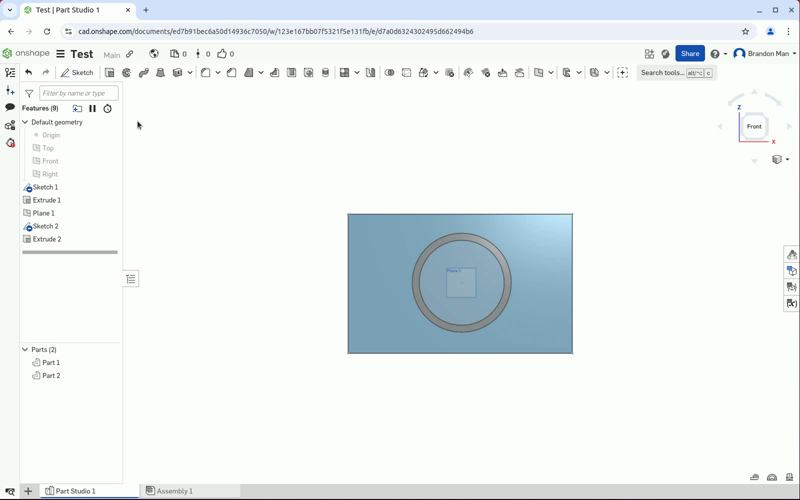
key(shift+7)
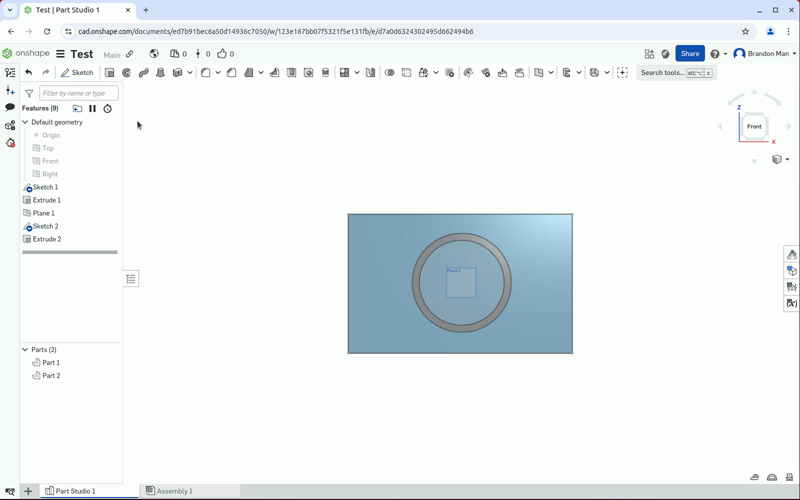
key(left, 2)
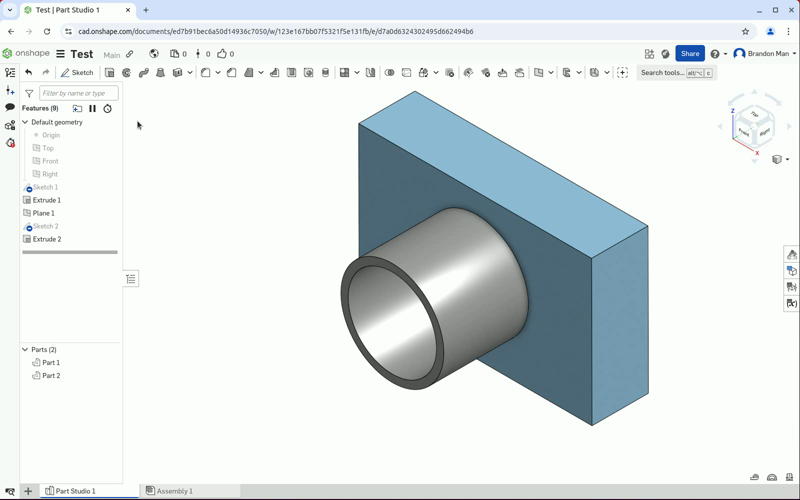
key(down, 2)
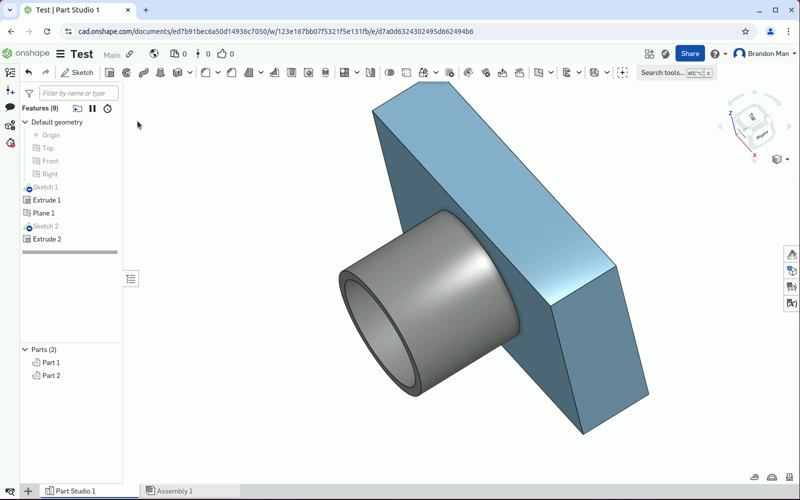
key(up, 2)
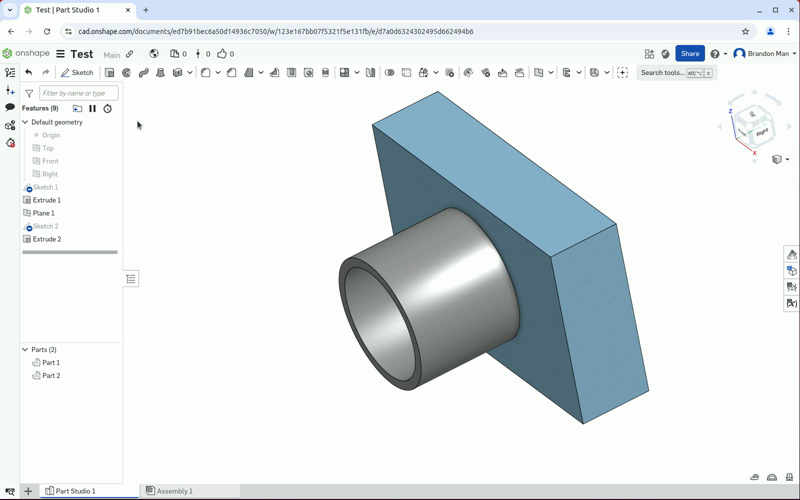
key(right, 2)
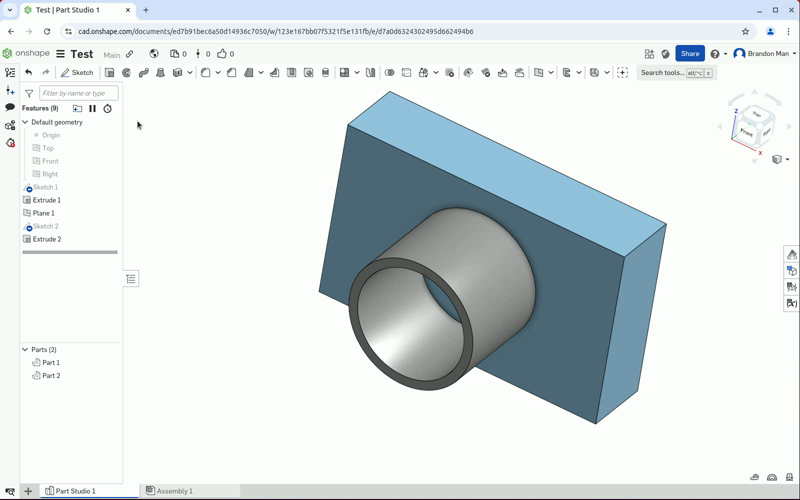
mouse_move(73, 189)
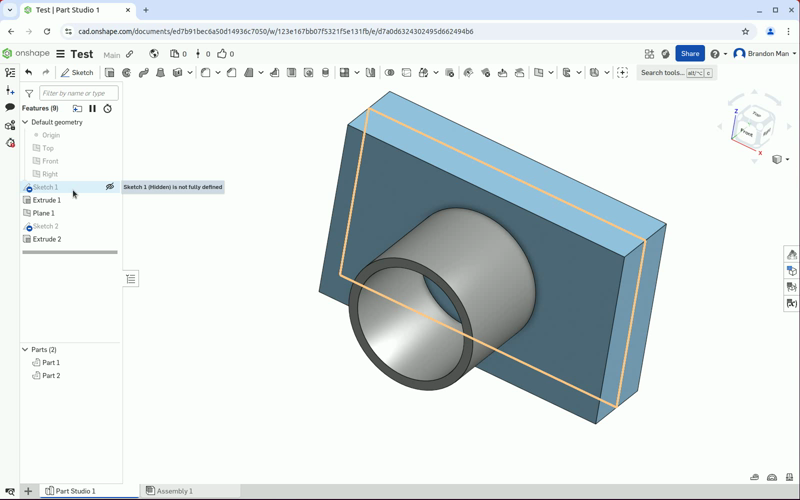
click(73, 189)